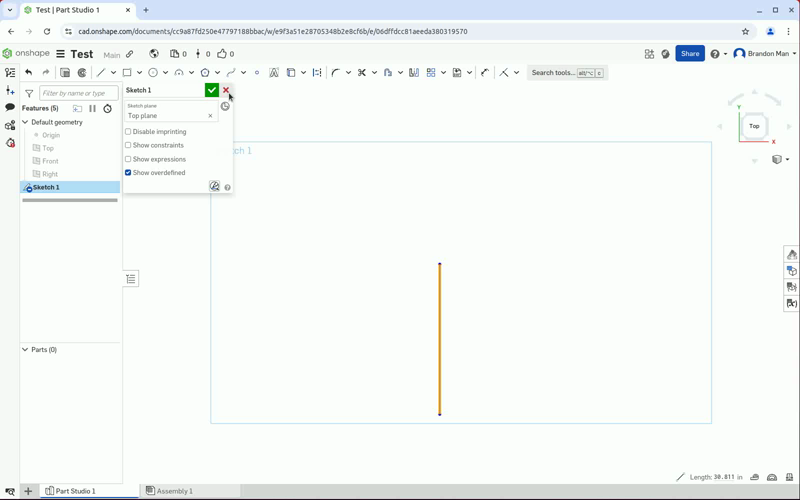
key(shift+h)
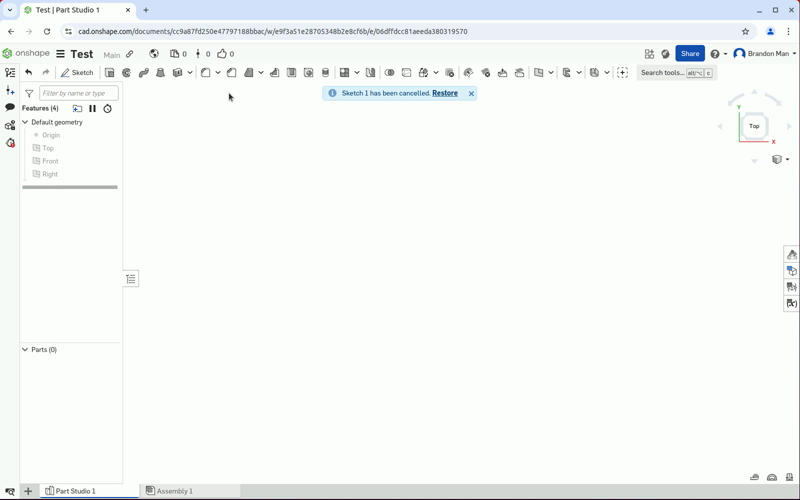
mouse_move(73, 352)
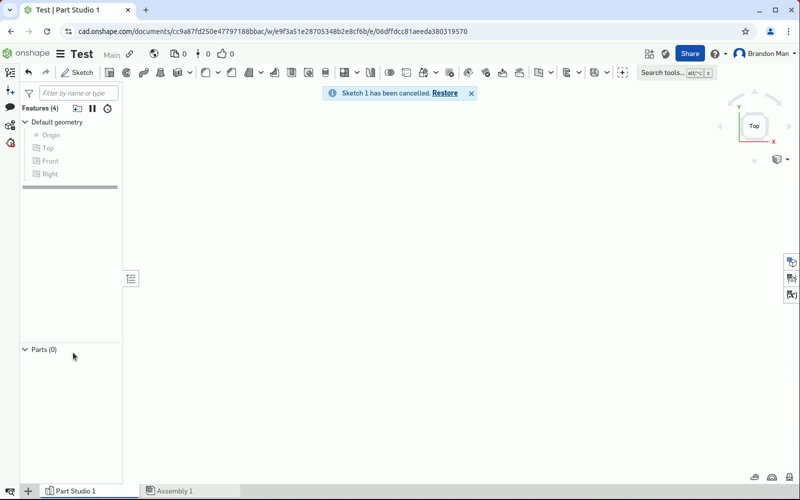
key(y)
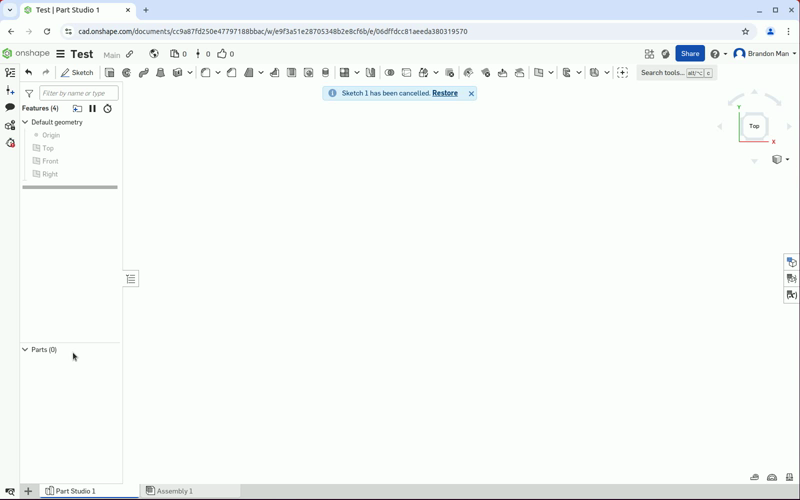
key(shift+p)
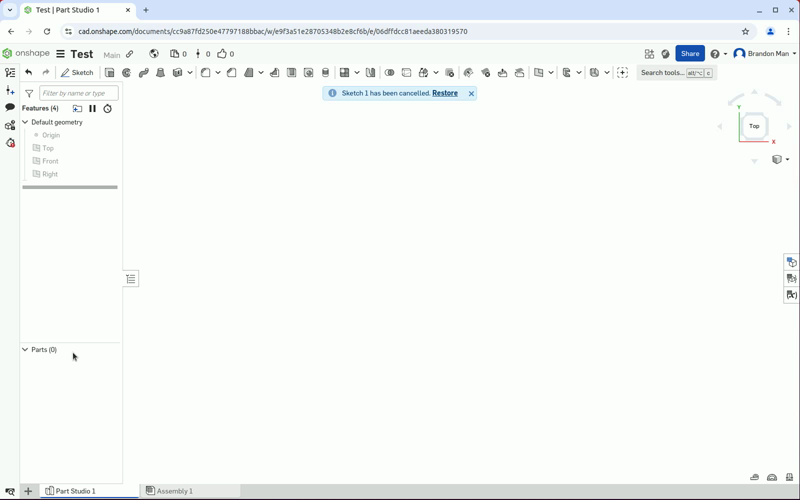
key(space)
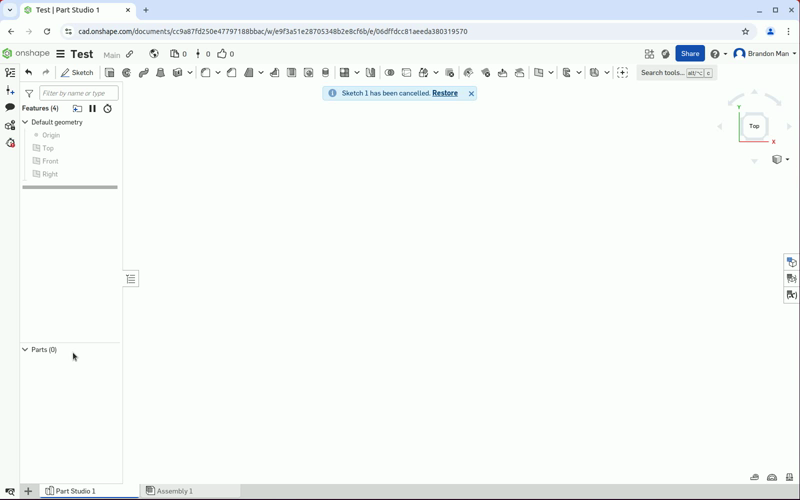
key_down(shift)
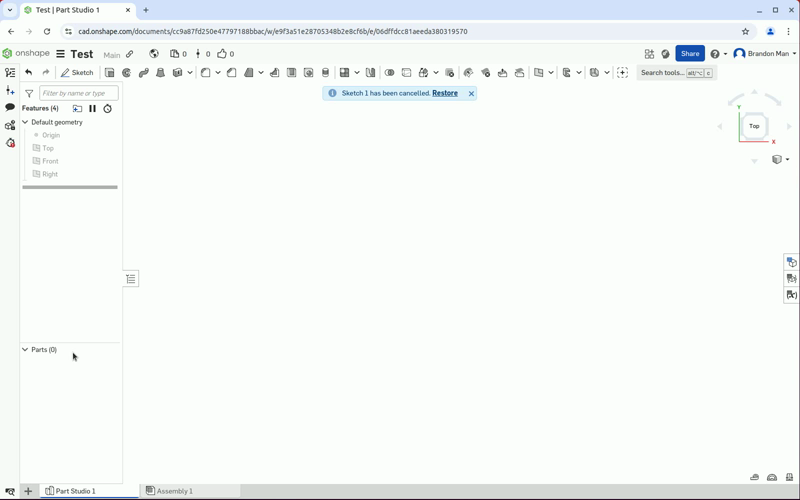
key(up)
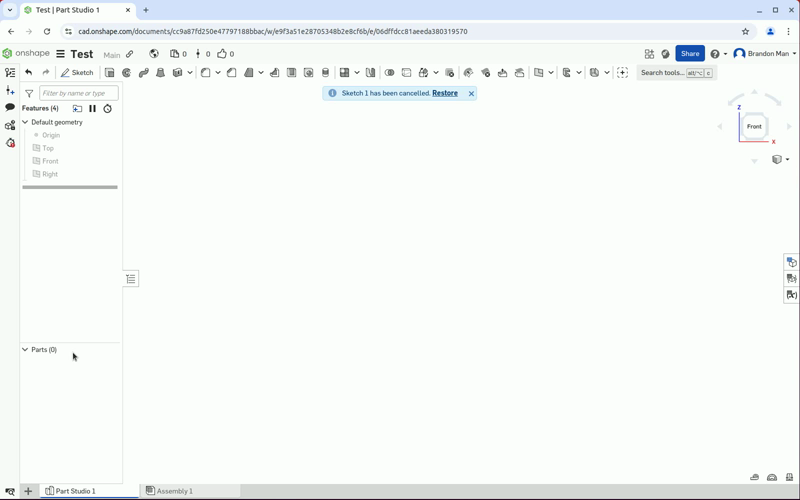
key_up(shift)
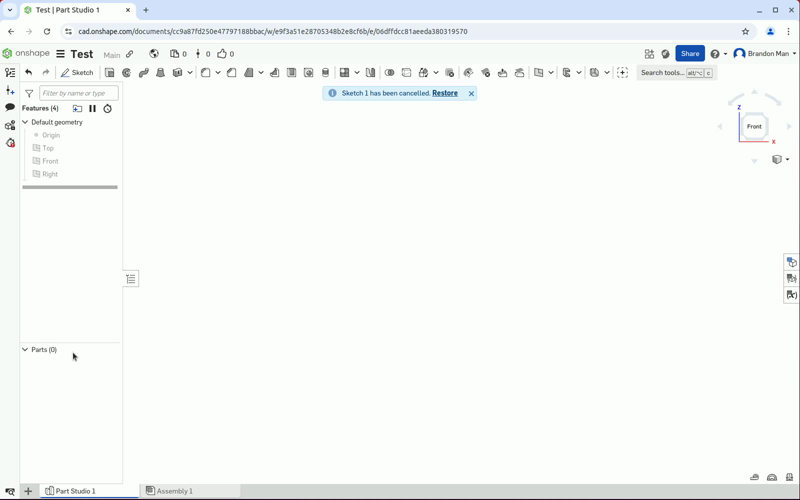
mouse_move(73, 352)
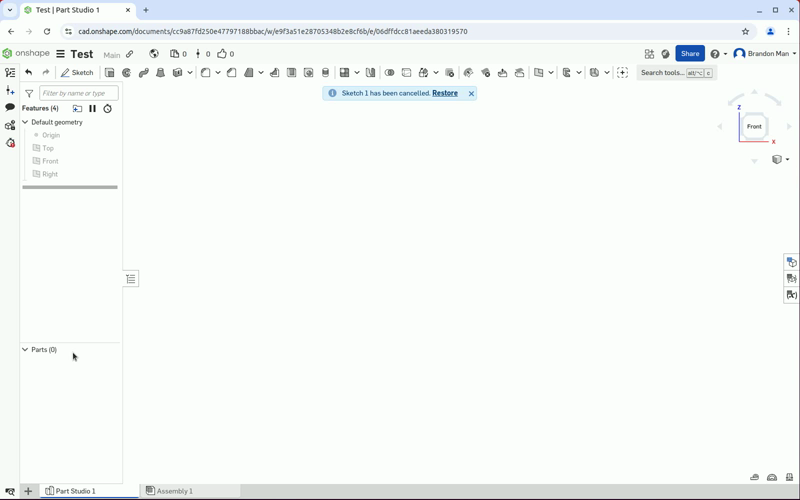
key(shift+y)
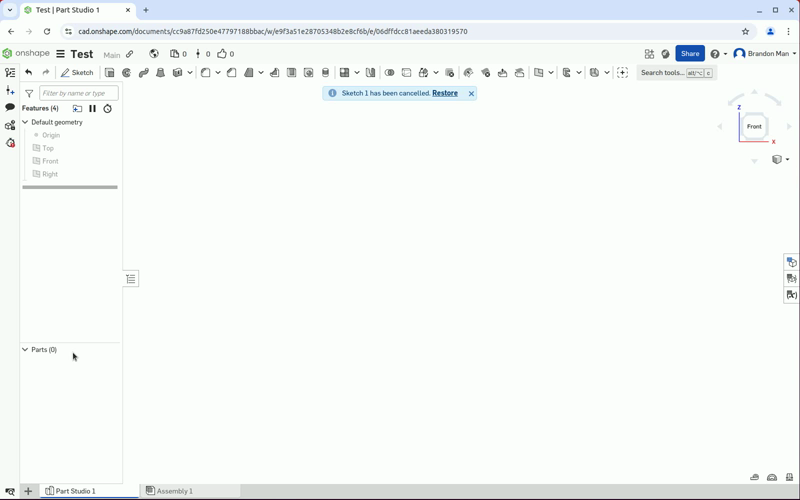
key(shift+s)
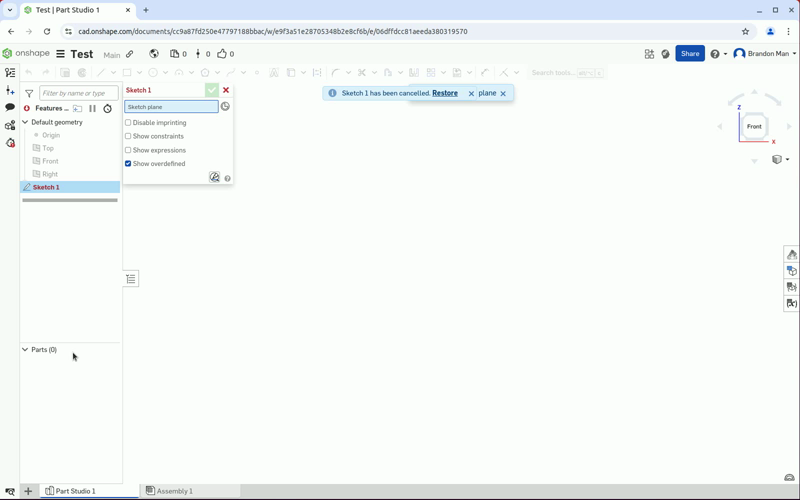
mouse_move(73, 163)
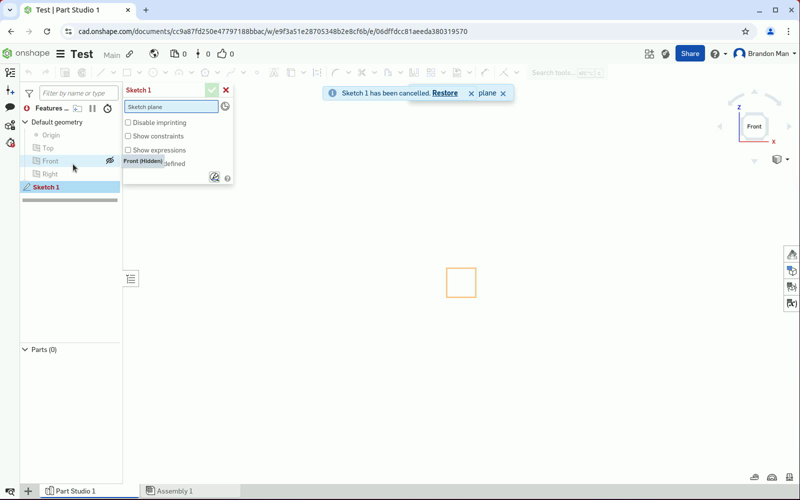
click(73, 163)
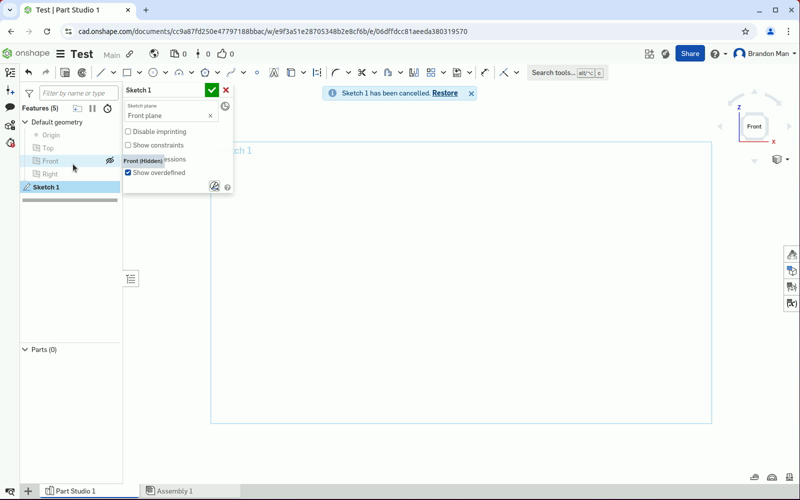
mouse_move(73, 352)
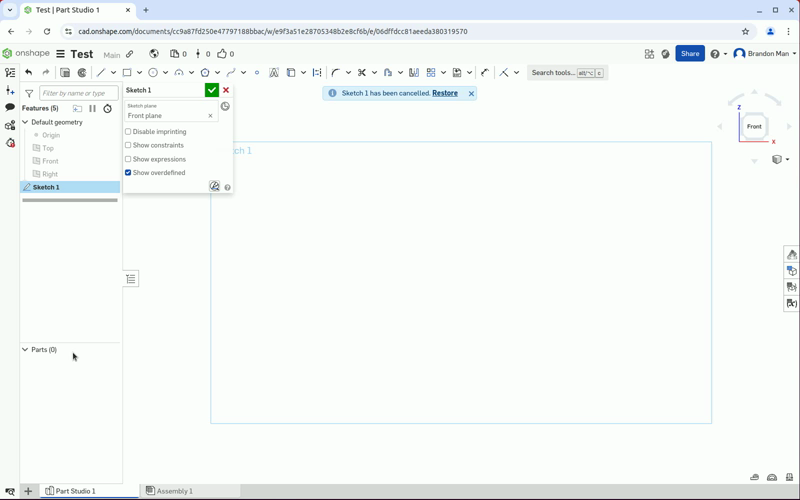
key(y)
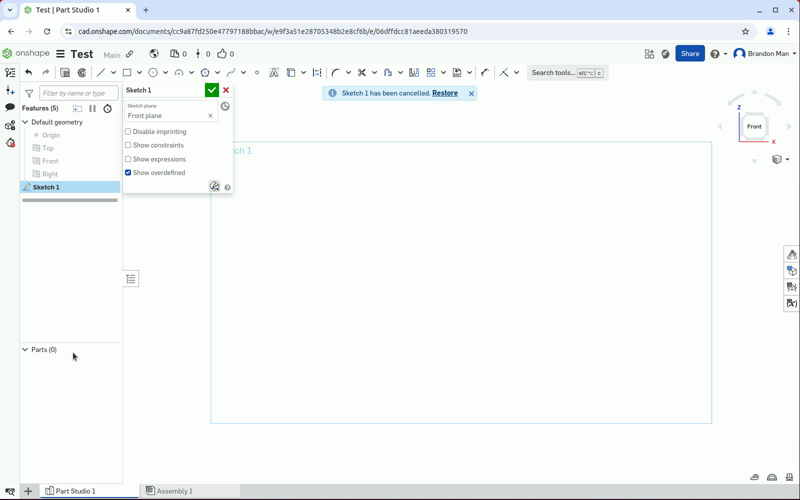
key(l)
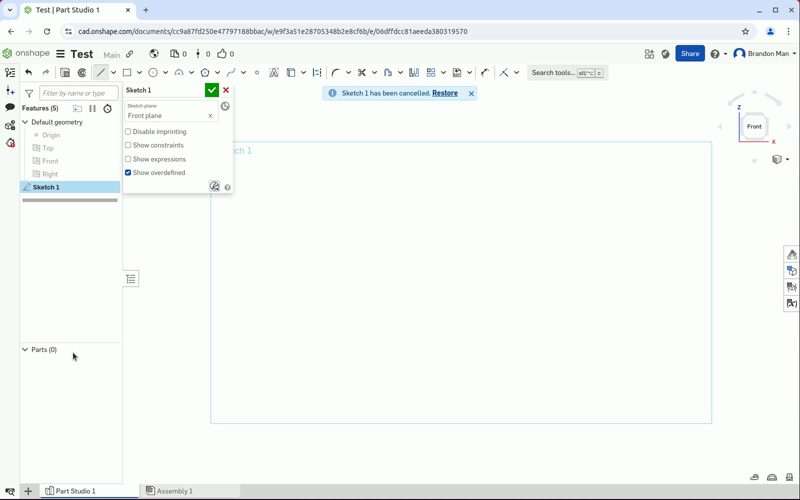
key_down(shift)
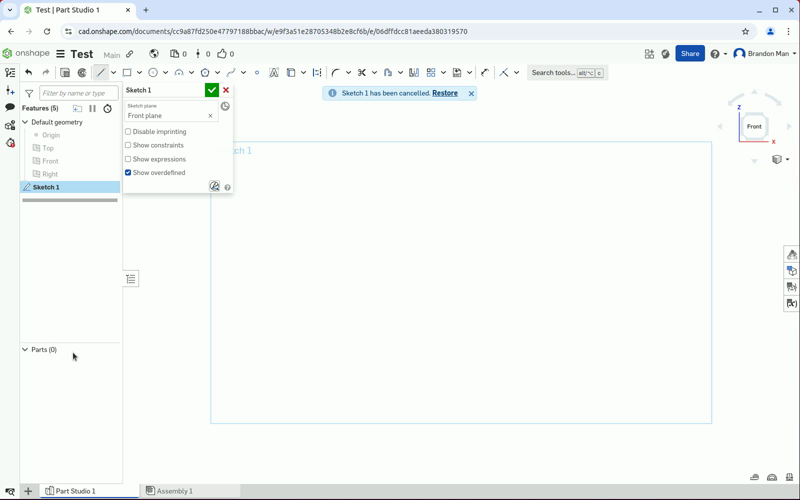
mouse_move(460, 282)
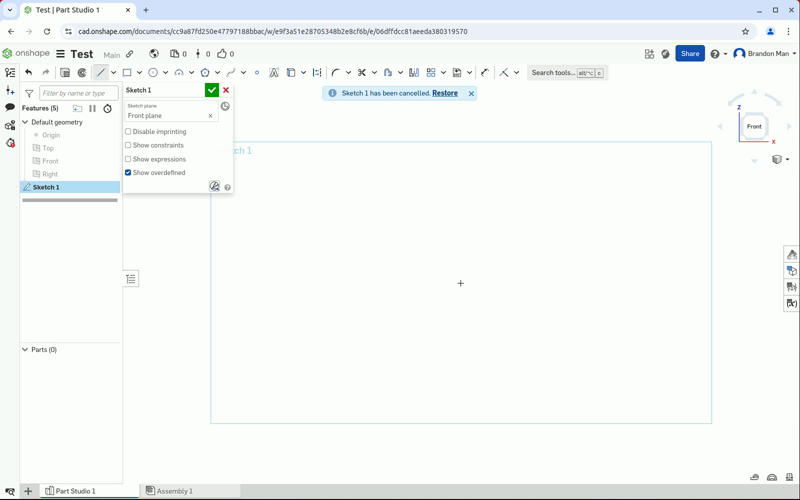
click(460, 282)
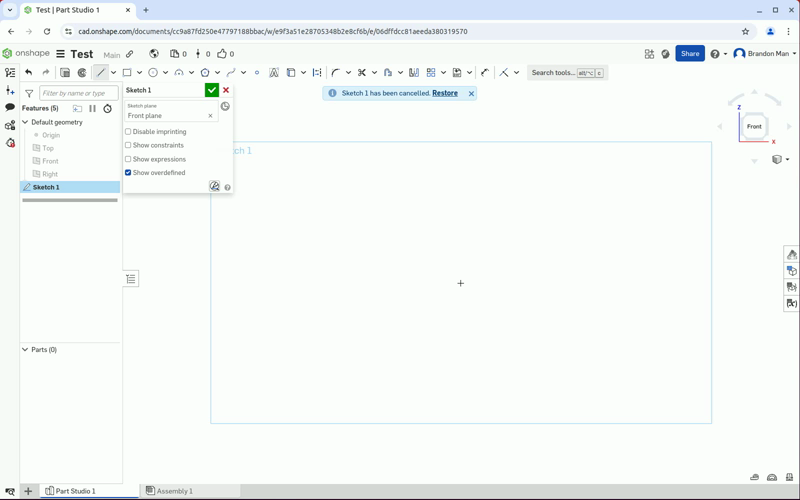
key_up(shift)
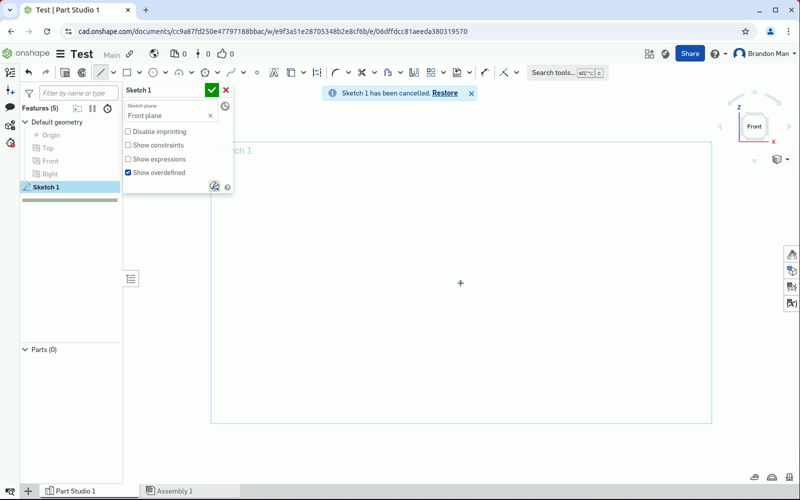
key_down(shift)
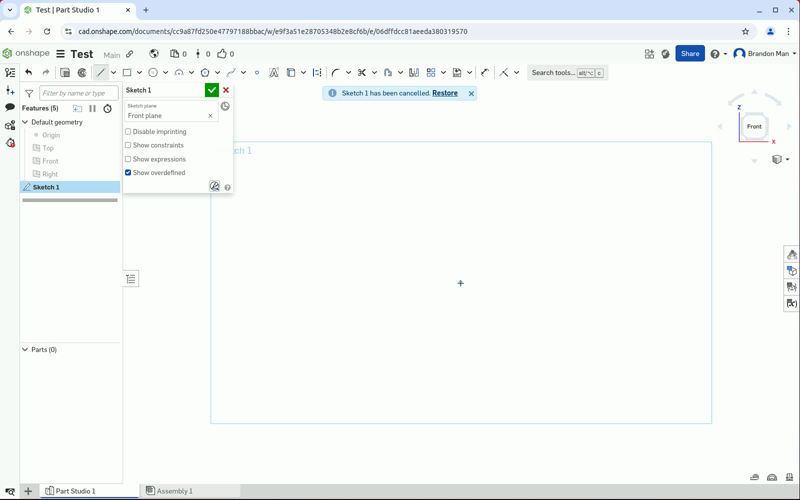
mouse_move(573, 282)
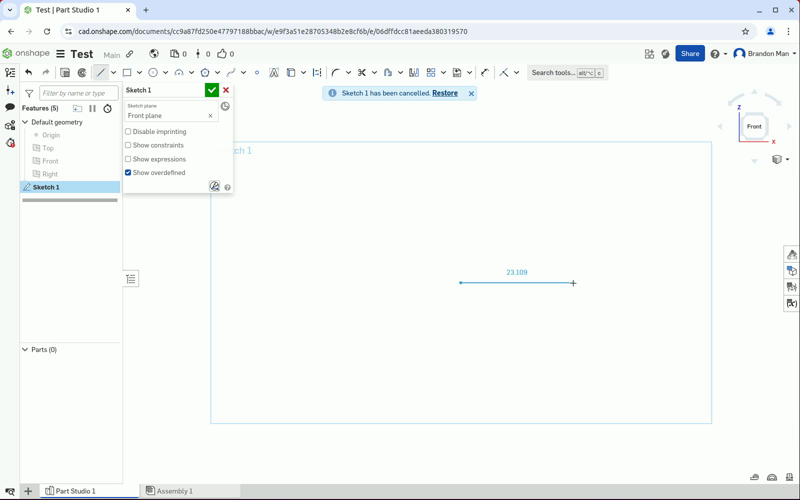
click(573, 282)
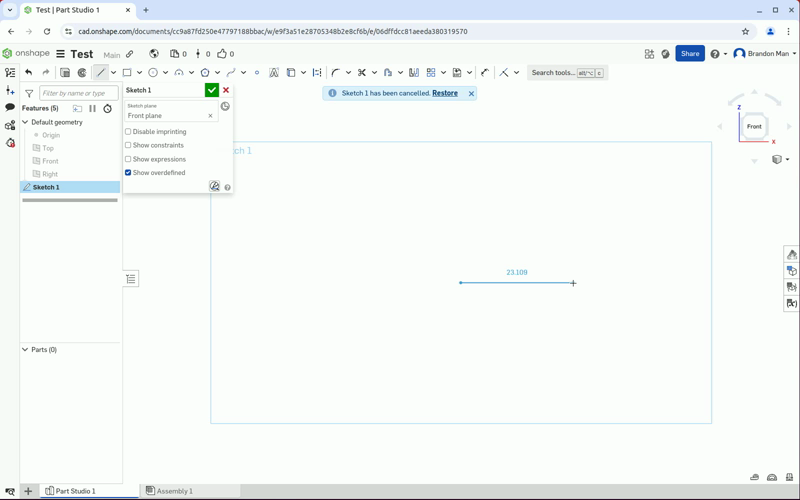
key_up(shift)
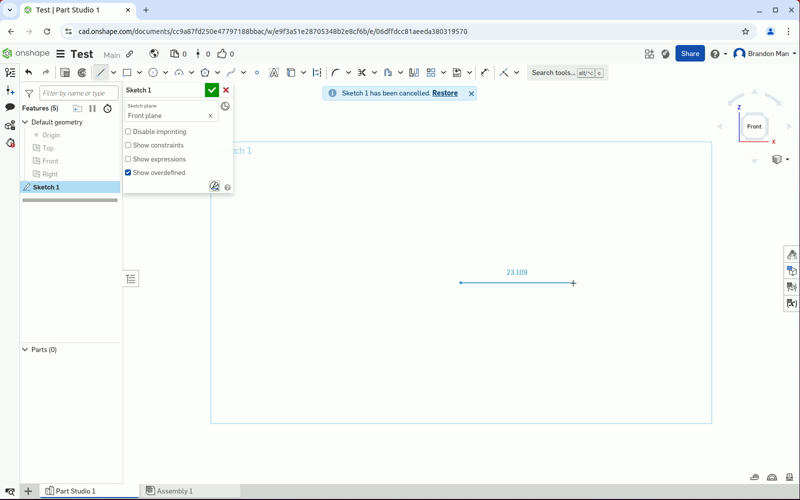
key_down(shift)
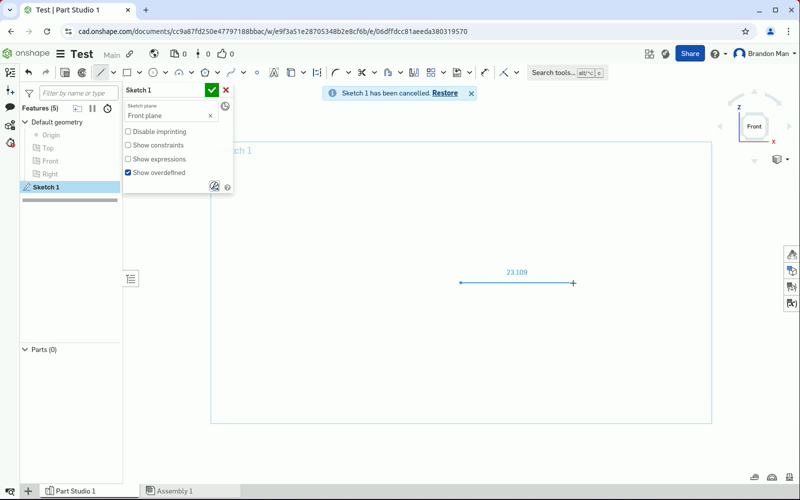
mouse_move(589, 282)
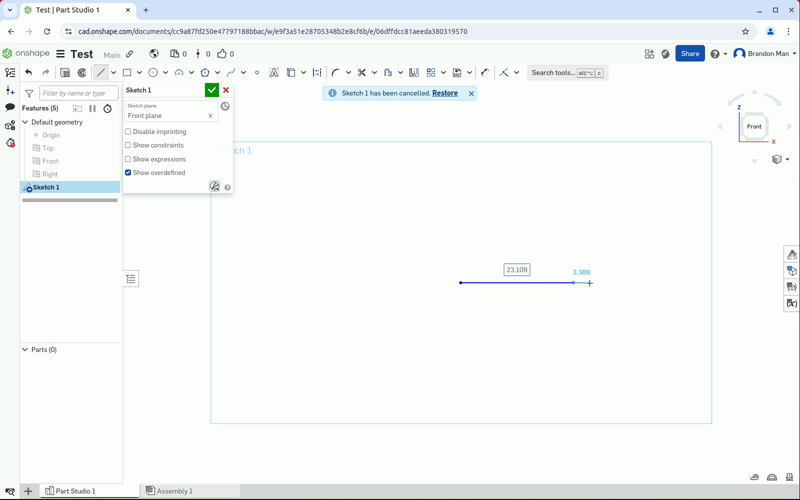
mouse_move(573, 275)
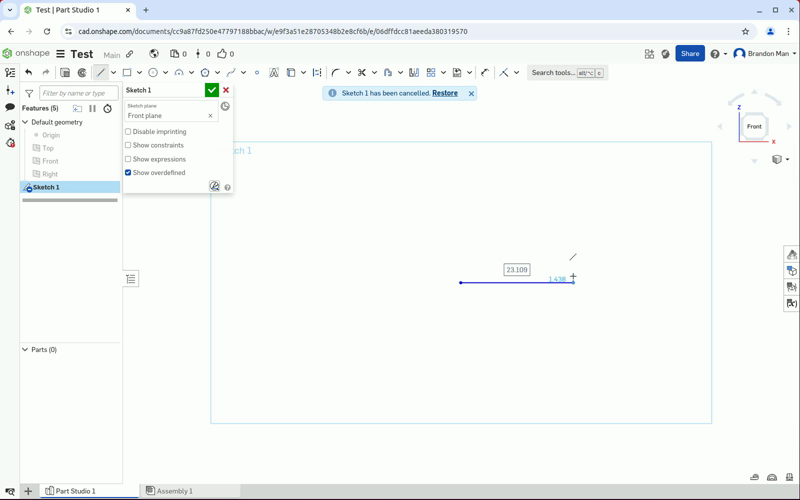
scroll(6)
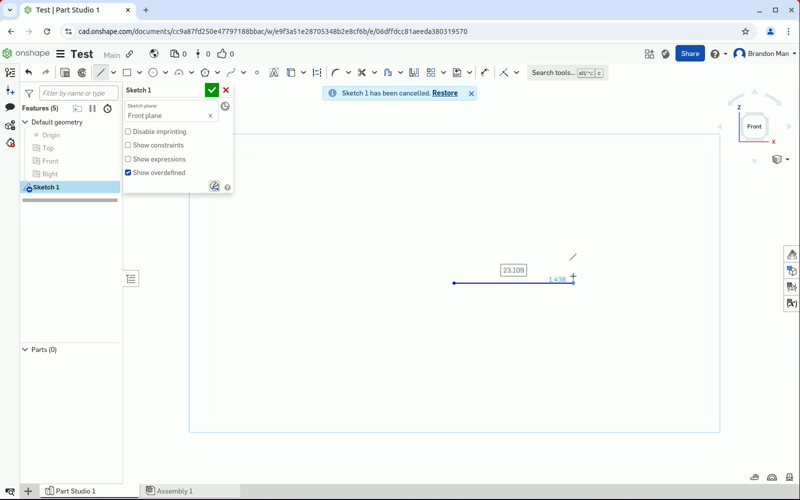
scroll(6)
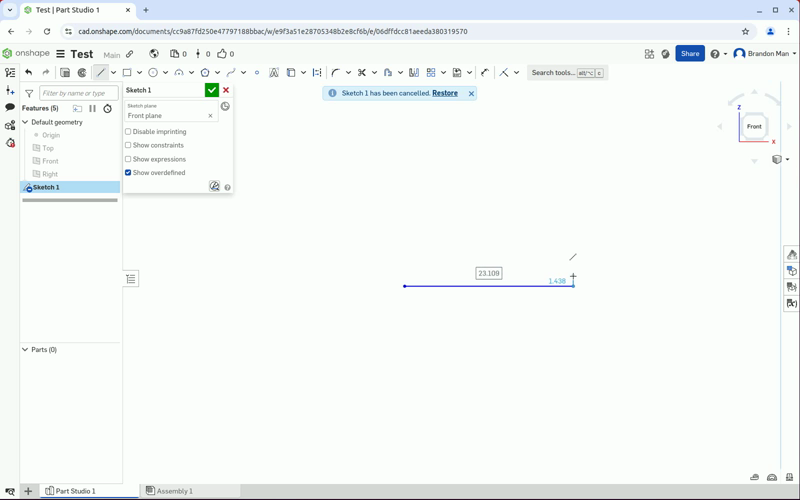
scroll(6)
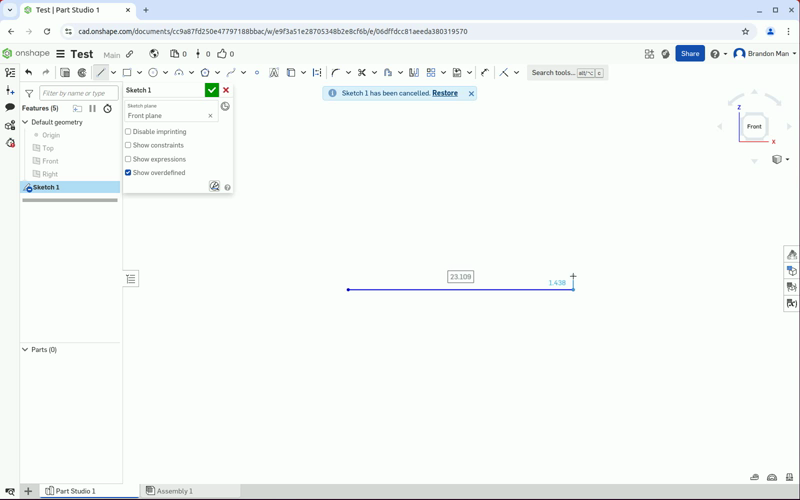
scroll(6)
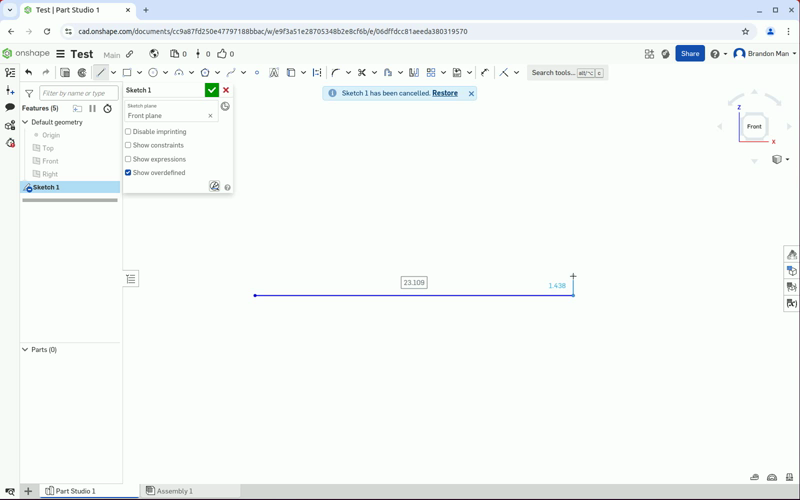
scroll(6)
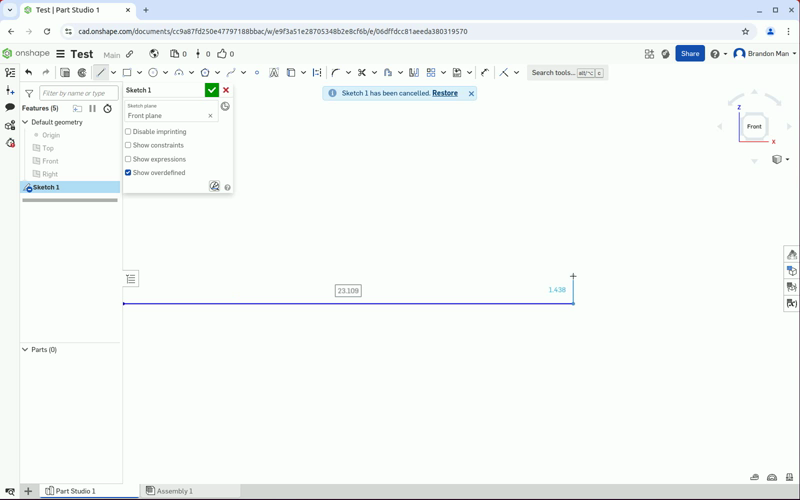
scroll(6)
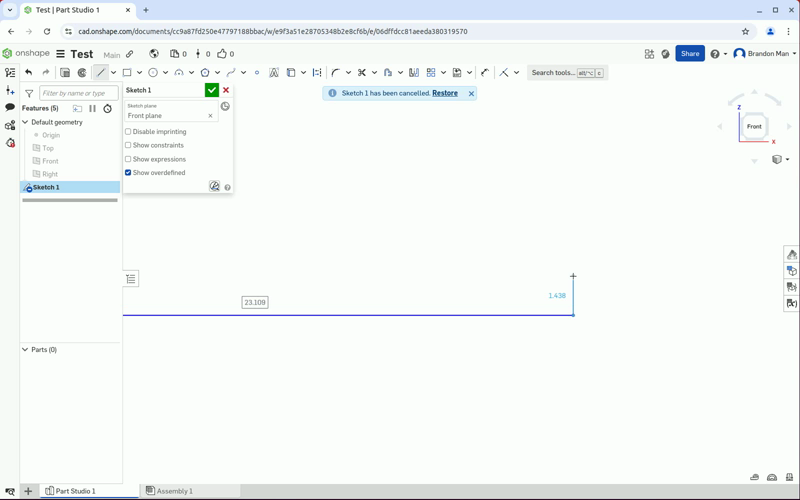
scroll(6)
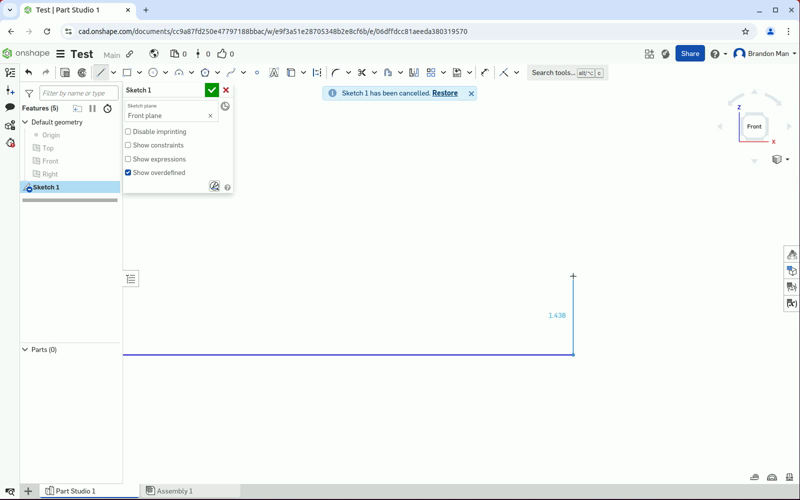
click(573, 275)
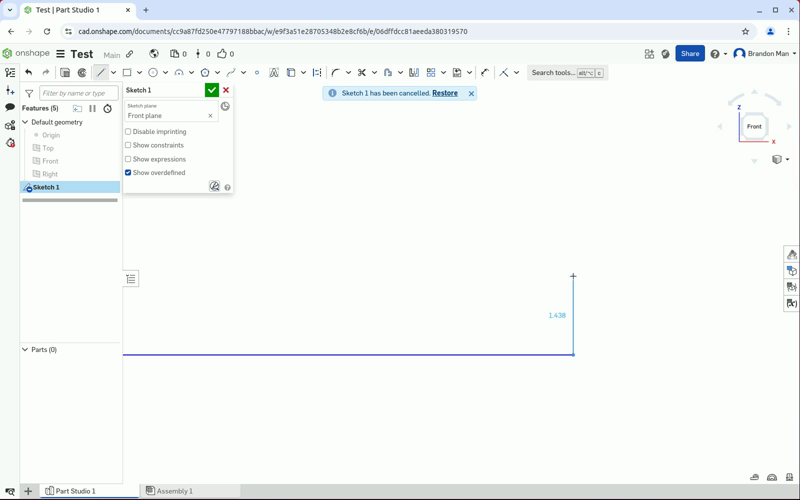
scroll(-6)
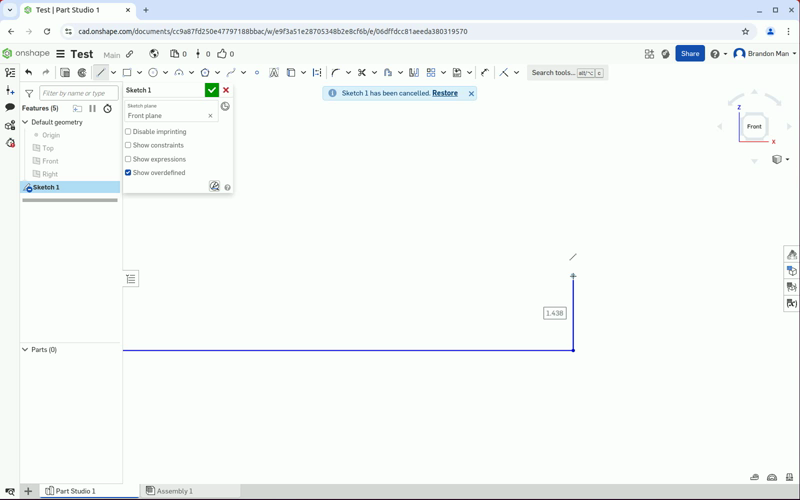
scroll(-6)
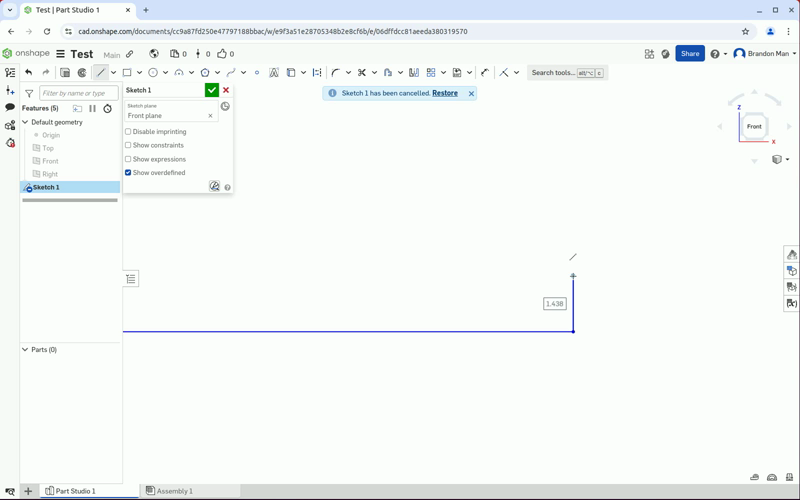
scroll(-6)
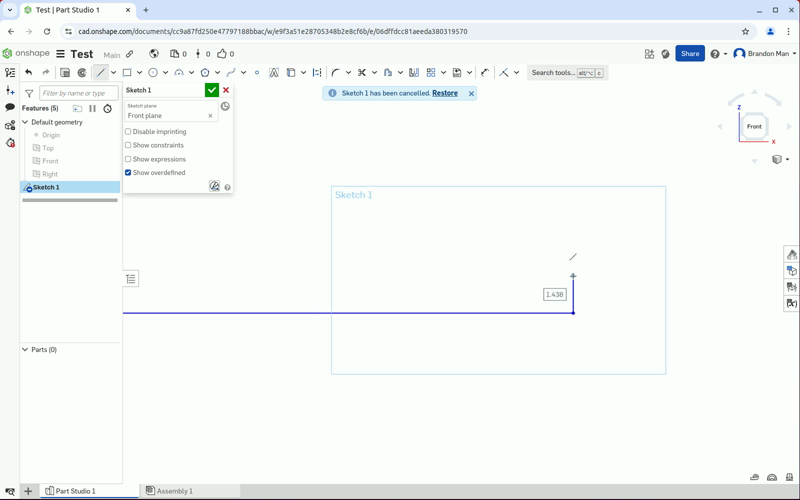
scroll(-6)
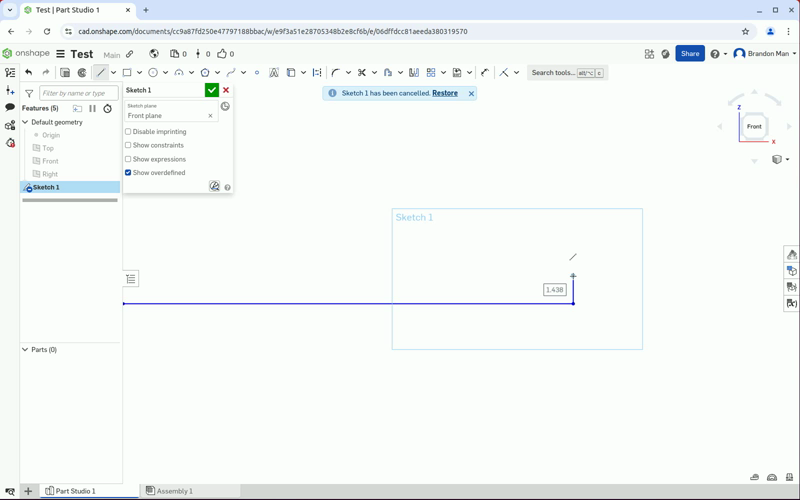
scroll(-6)
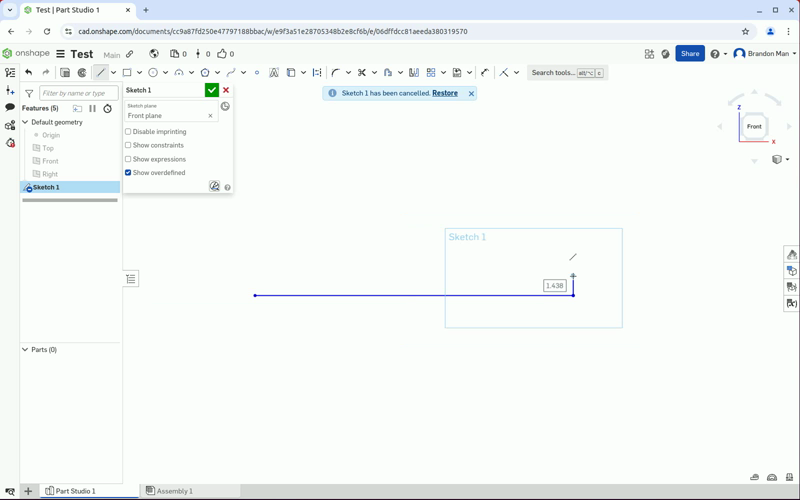
scroll(-6)
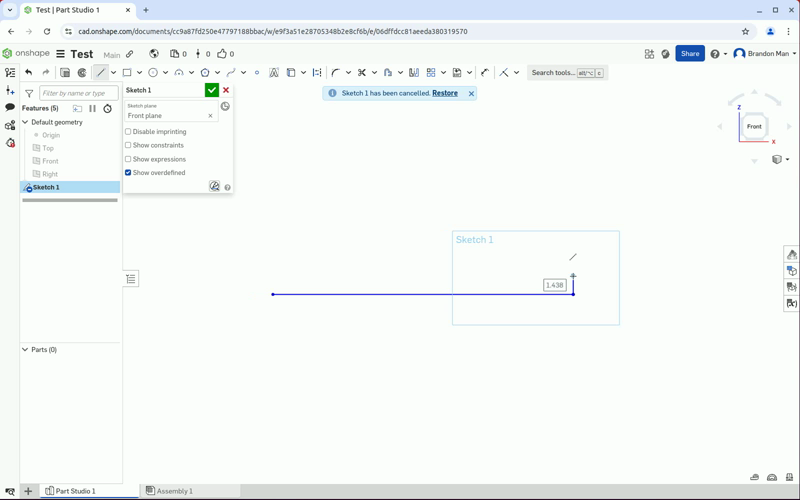
scroll(-6)
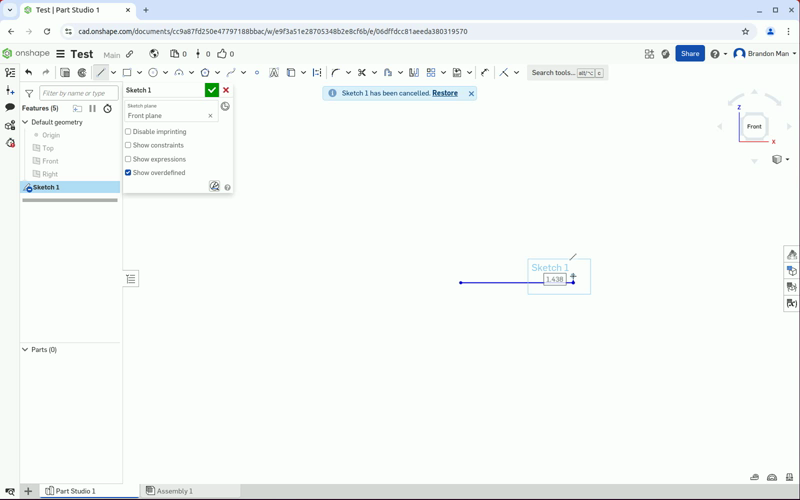
key_up(shift)
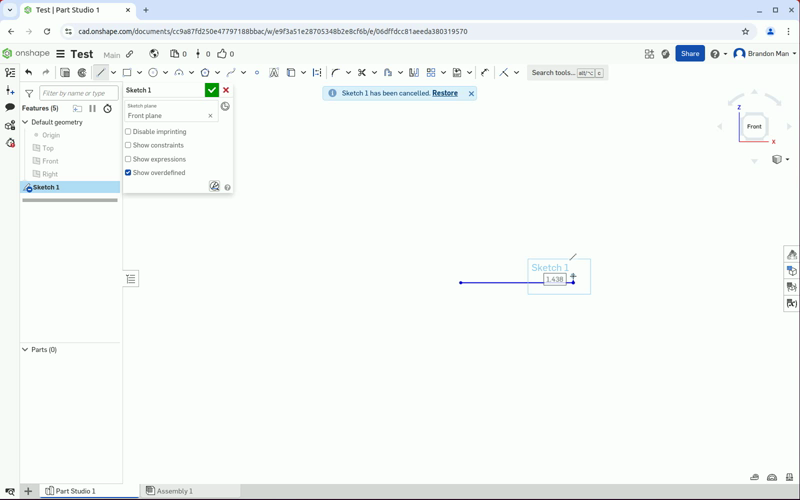
key_down(shift)
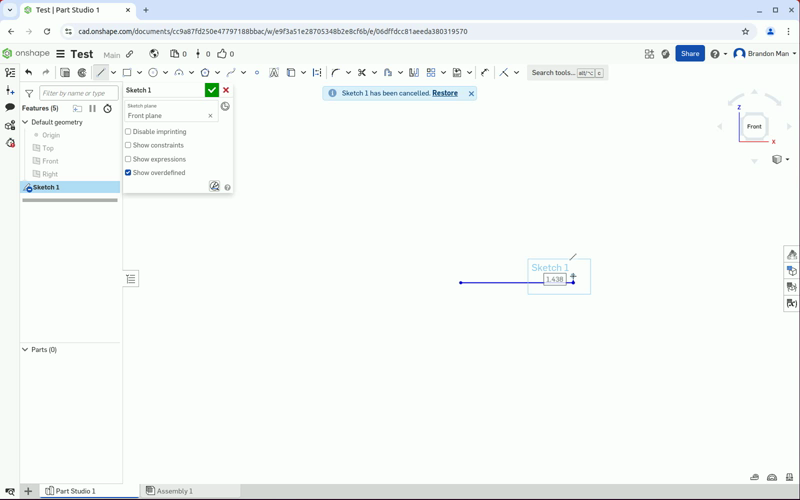
mouse_move(460, 275)
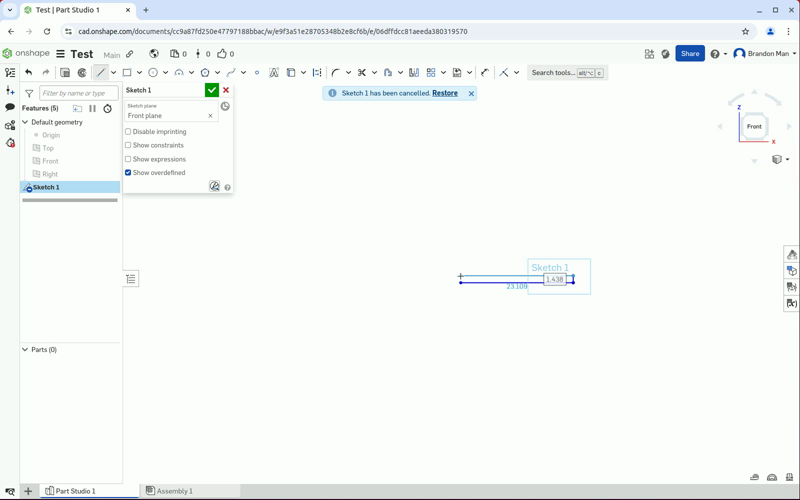
click(460, 275)
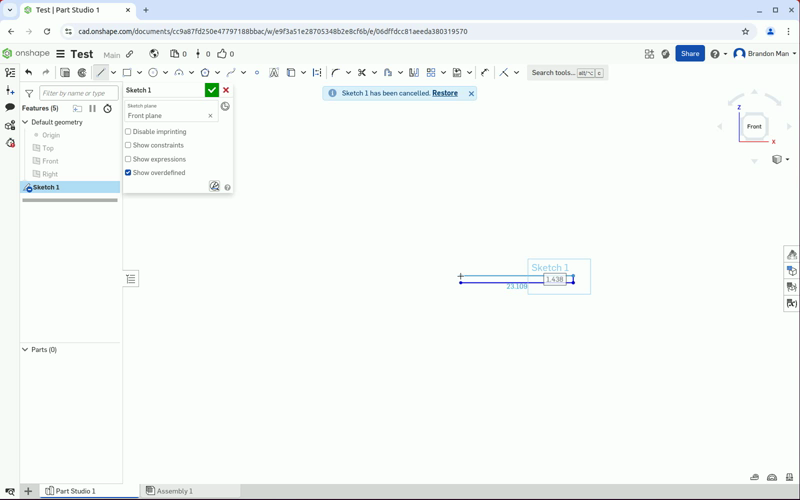
key_up(shift)
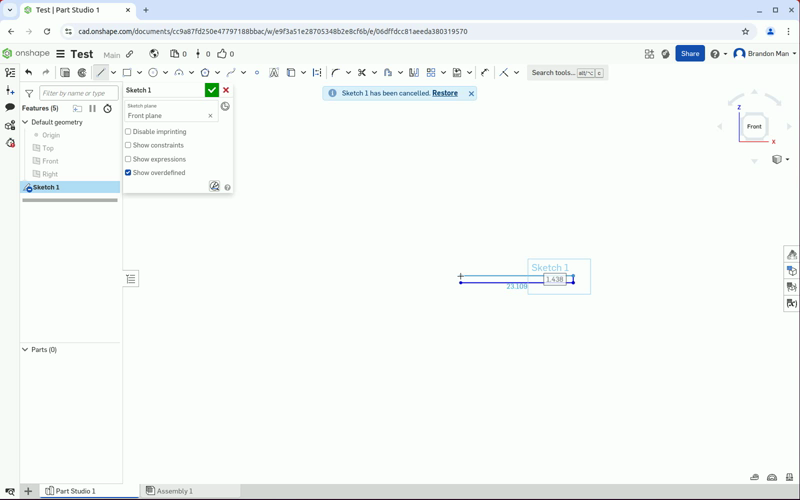
mouse_move(490, 275)
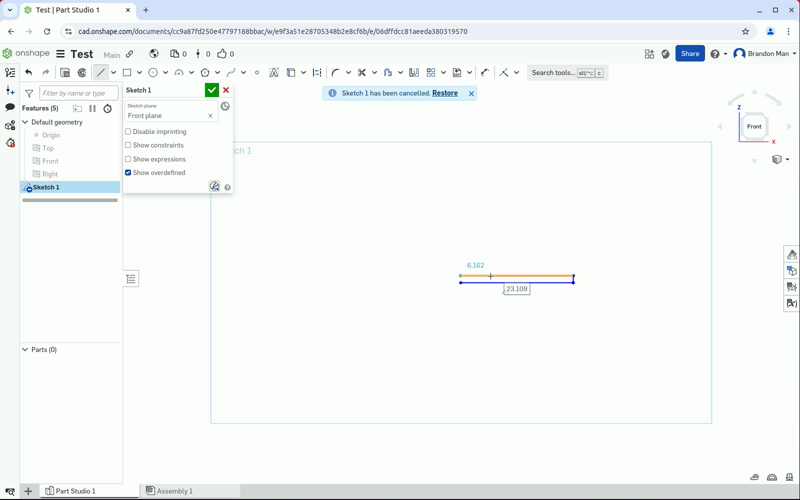
key_down(shift)
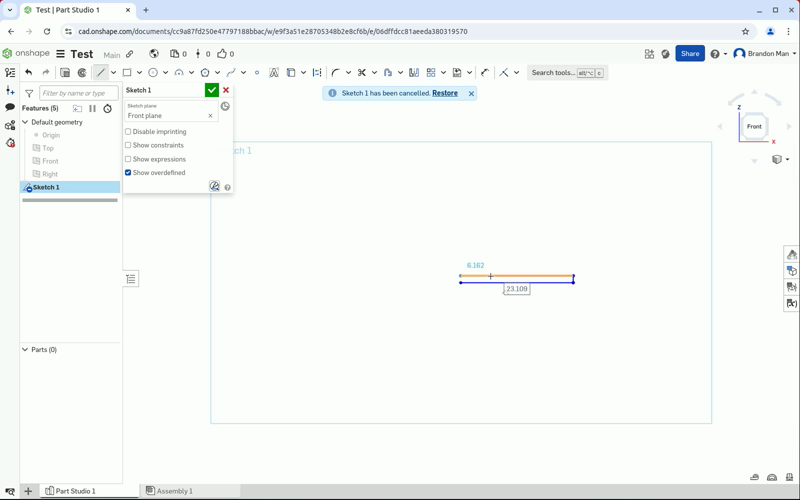
mouse_move(460, 282)
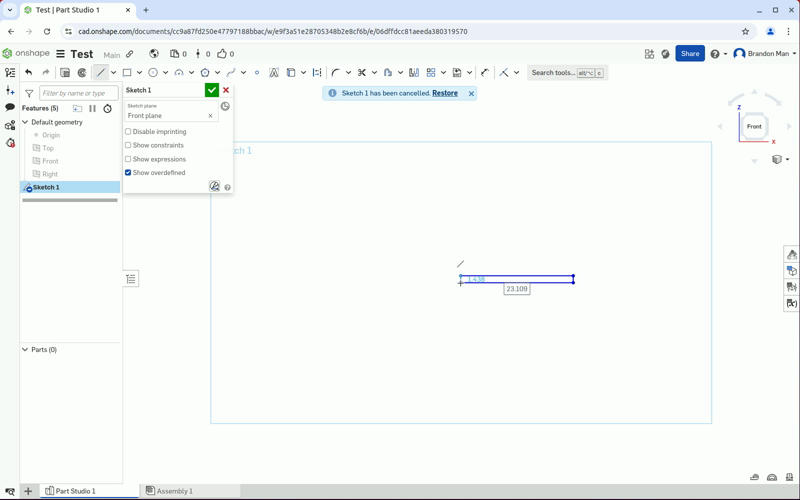
scroll(6)
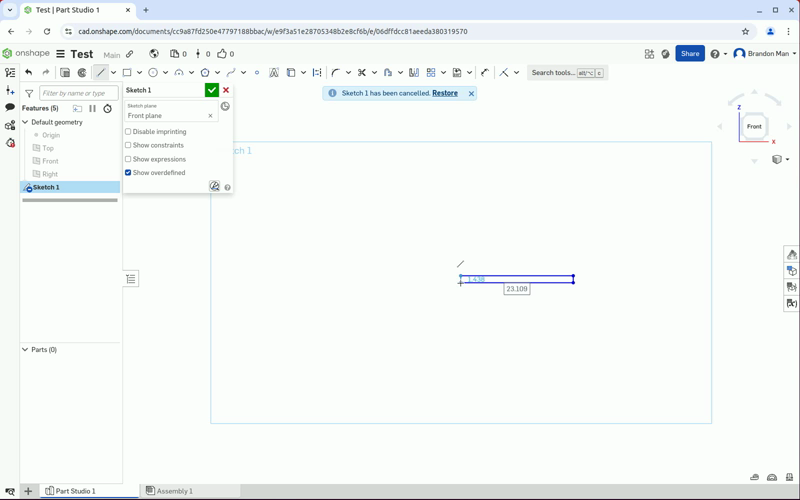
scroll(6)
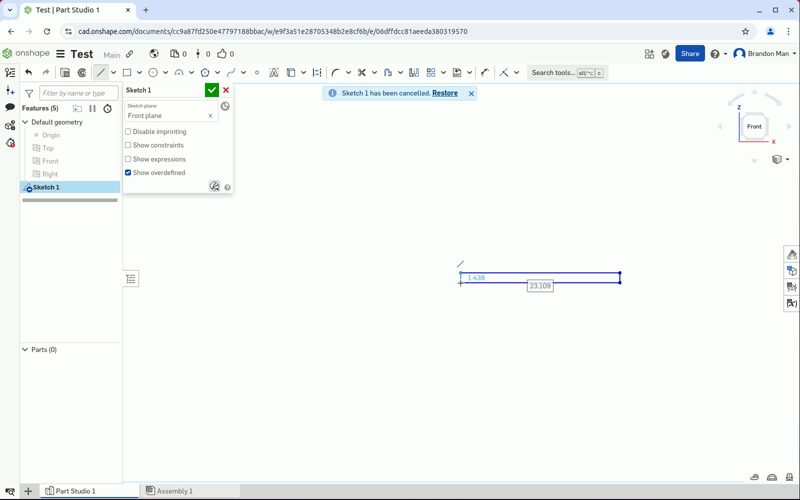
scroll(6)
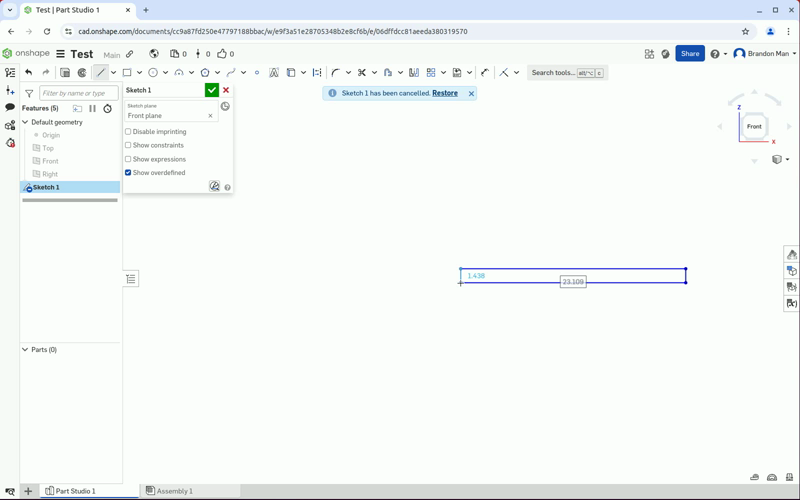
scroll(6)
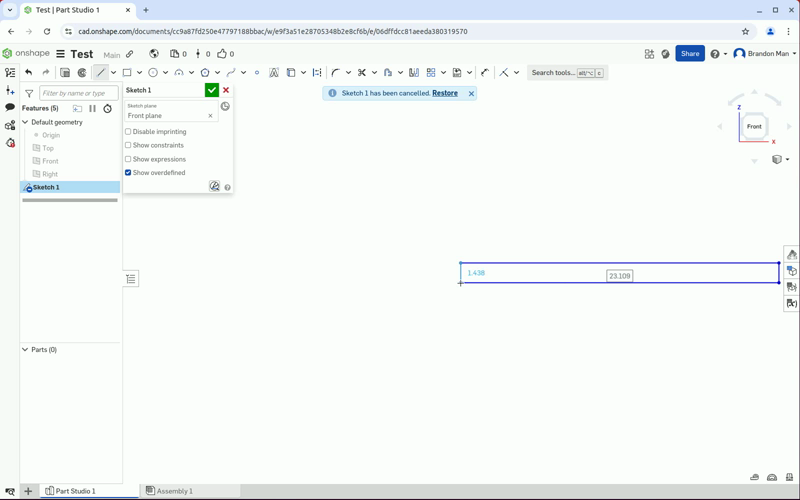
scroll(6)
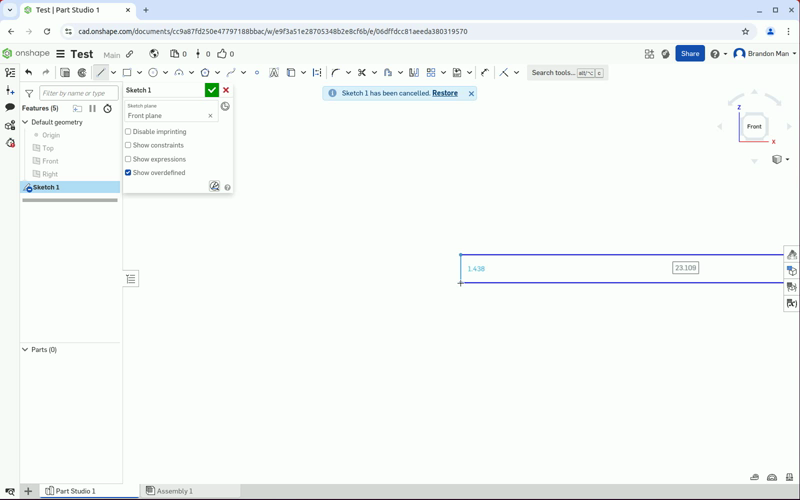
scroll(6)
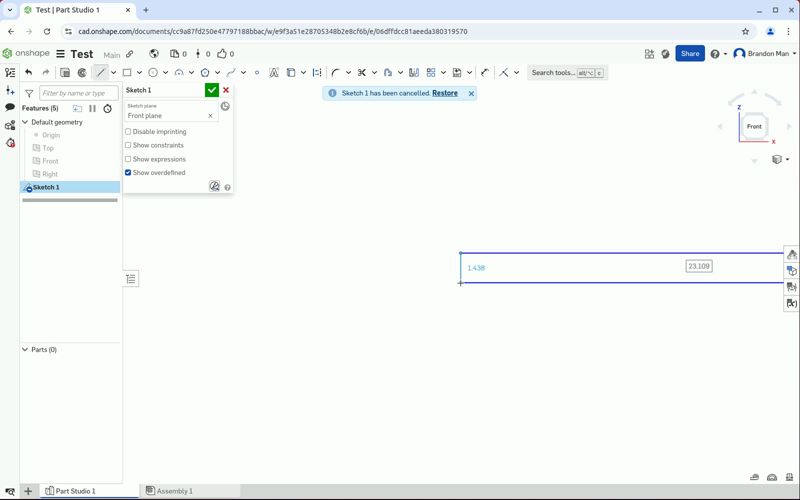
scroll(6)
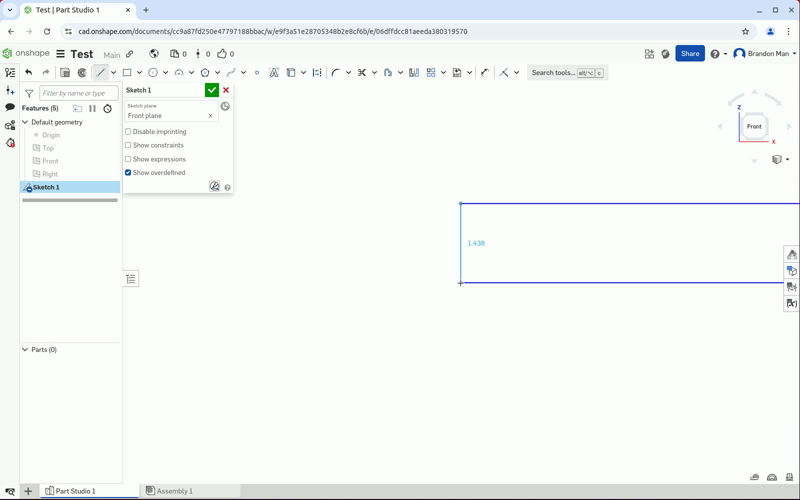
key_up(shift)
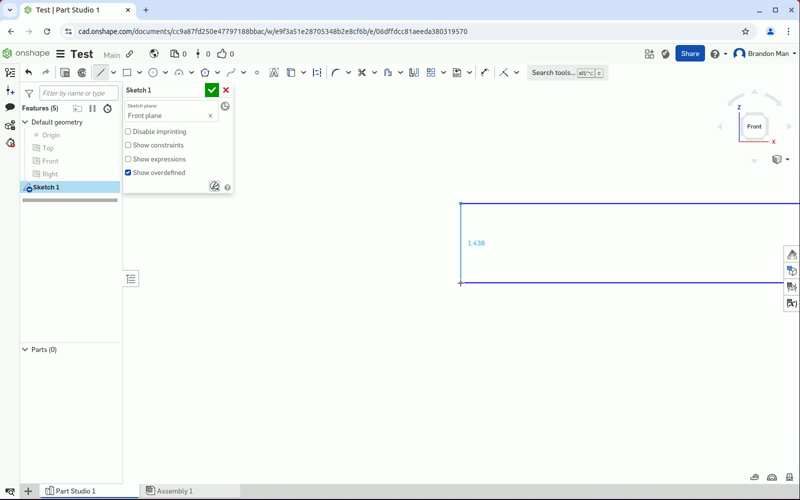
click(460, 282)
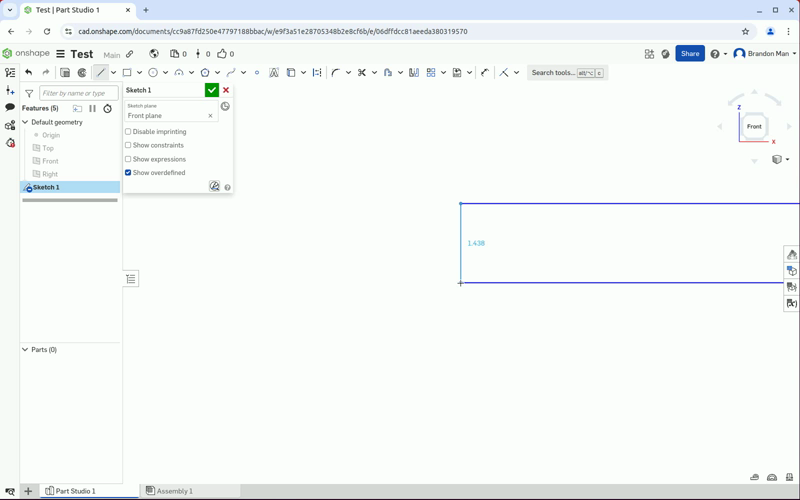
scroll(-6)
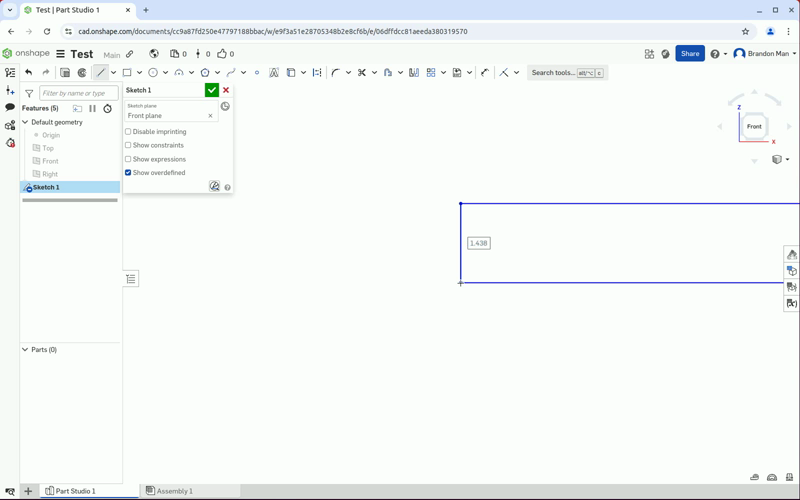
scroll(-6)
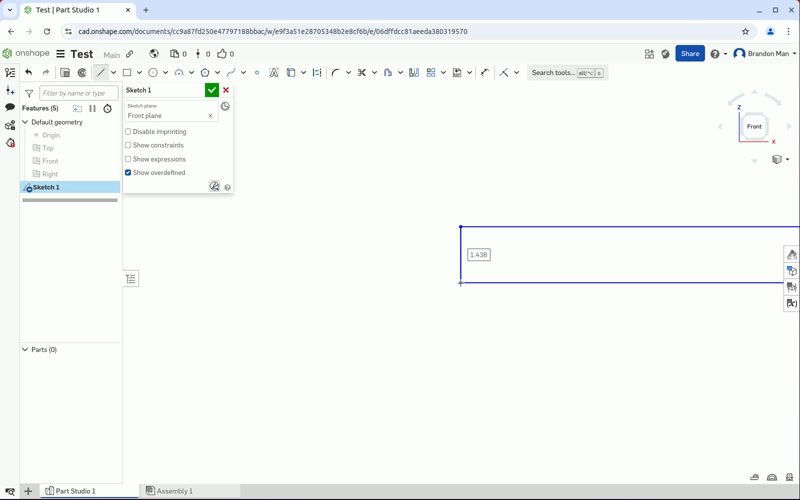
scroll(-6)
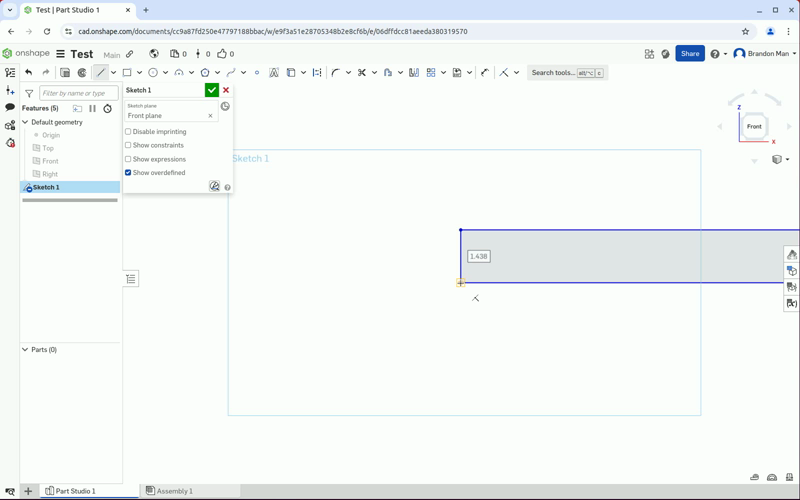
scroll(-6)
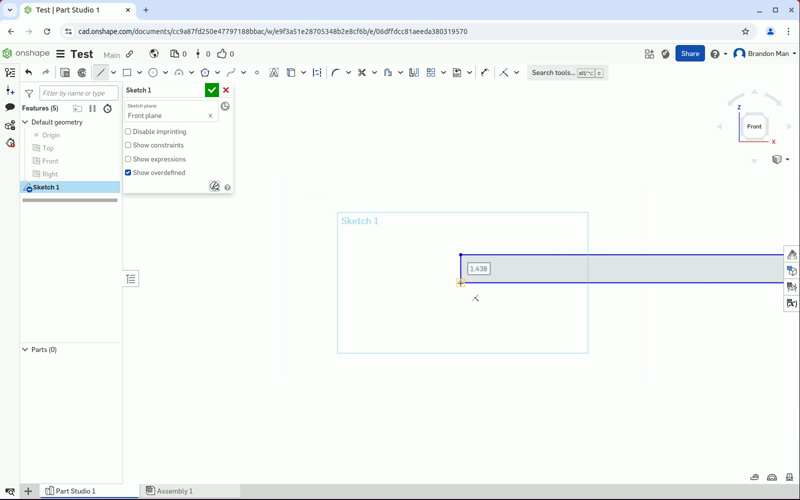
scroll(-6)
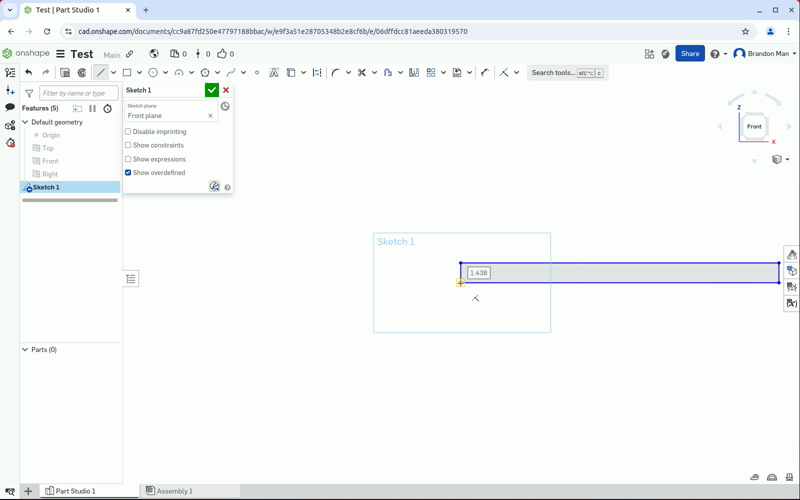
scroll(-6)
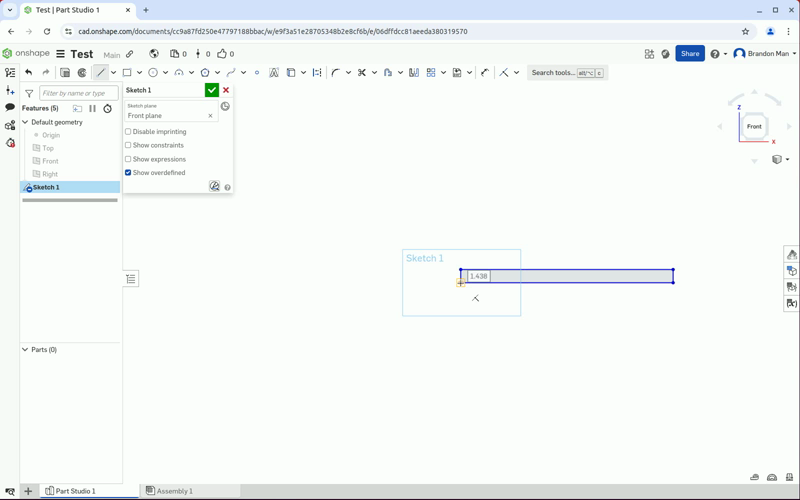
scroll(-6)
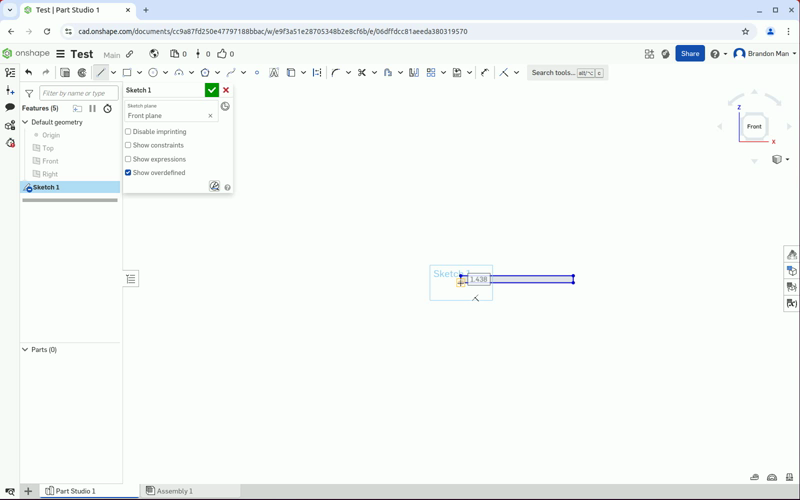
key(esc)
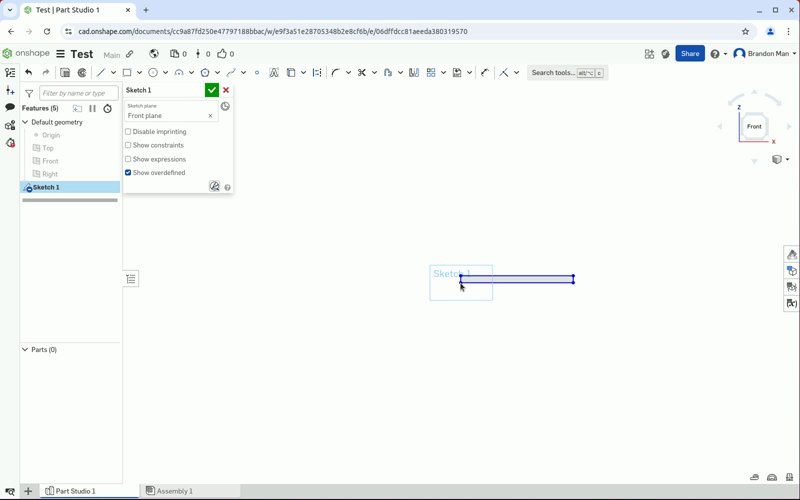
mouse_move(515, 281)
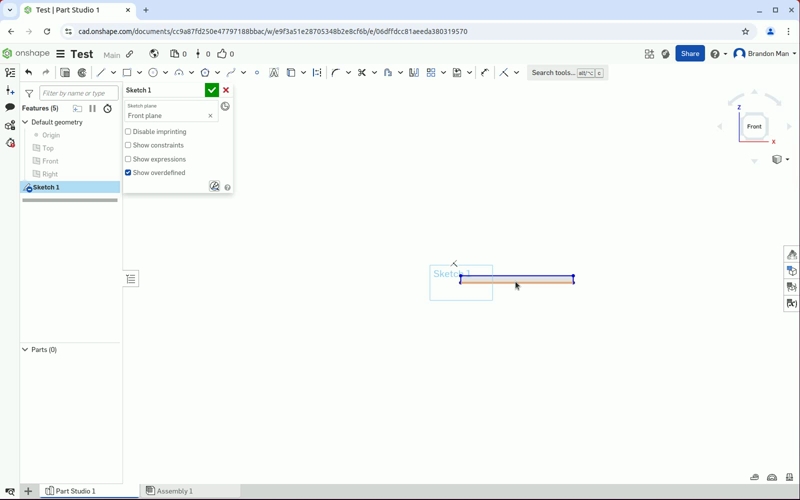
scroll(6)
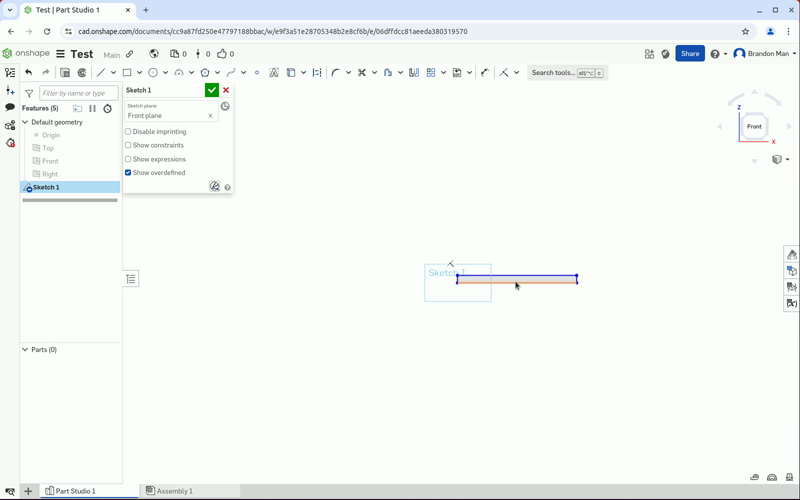
scroll(6)
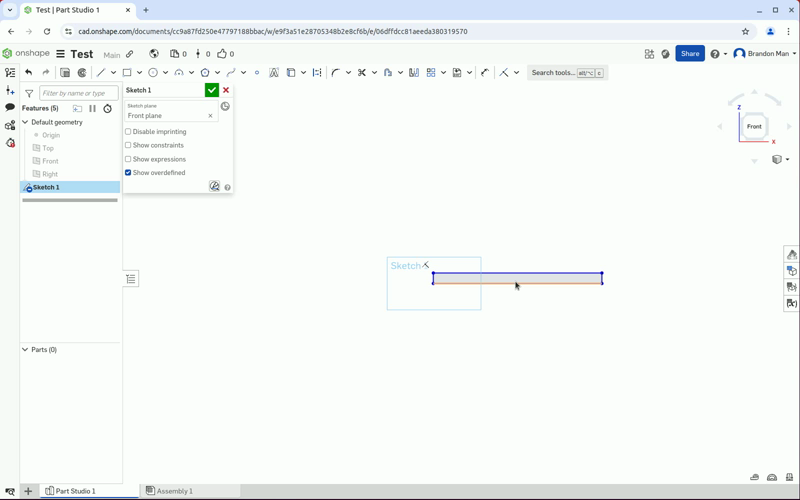
scroll(6)
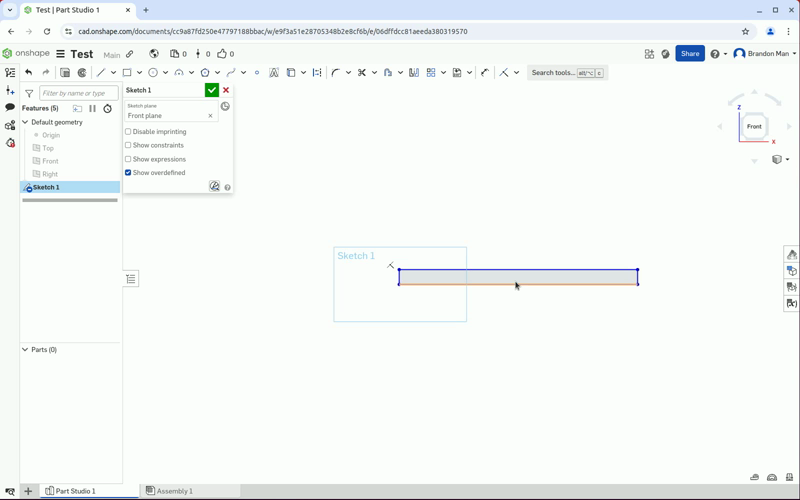
scroll(6)
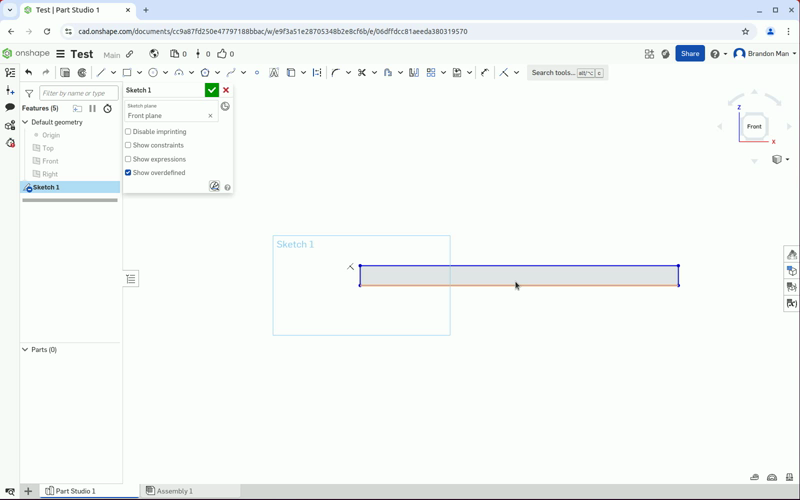
scroll(6)
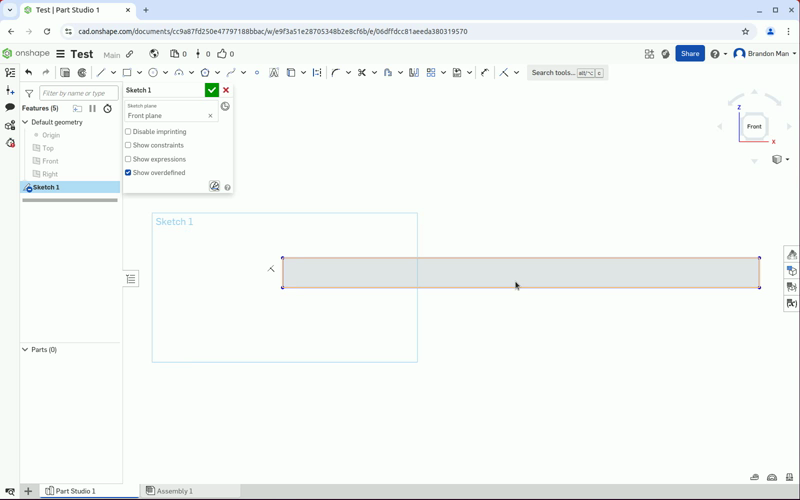
scroll(6)
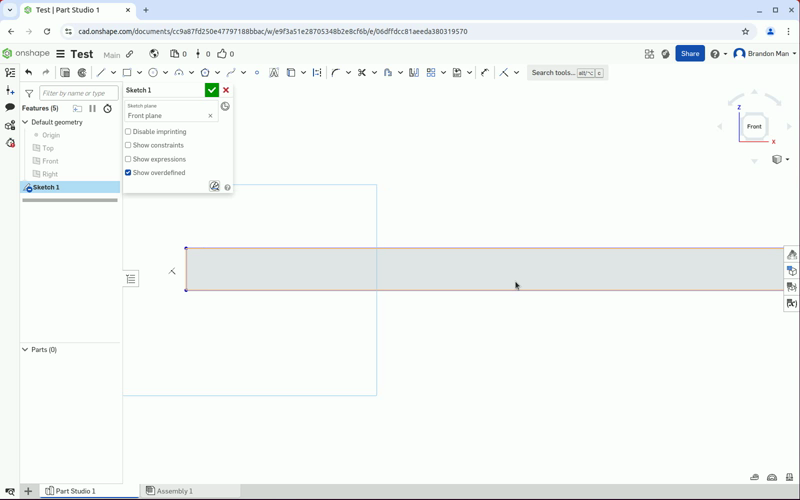
scroll(6)
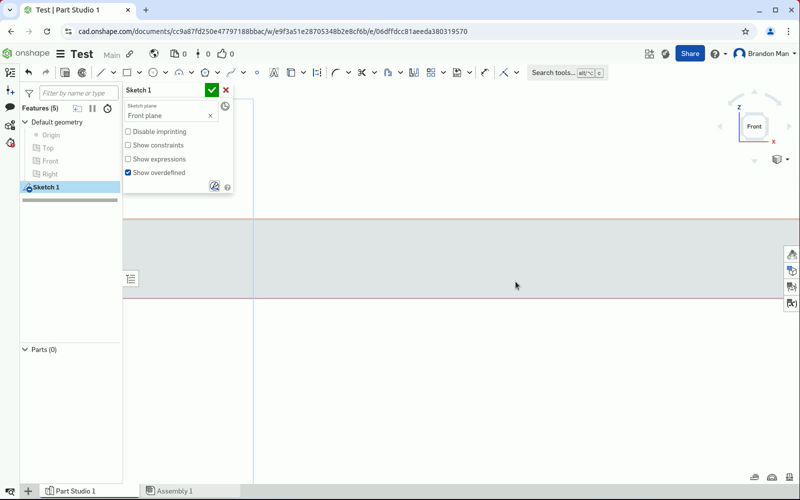
click(515, 281)
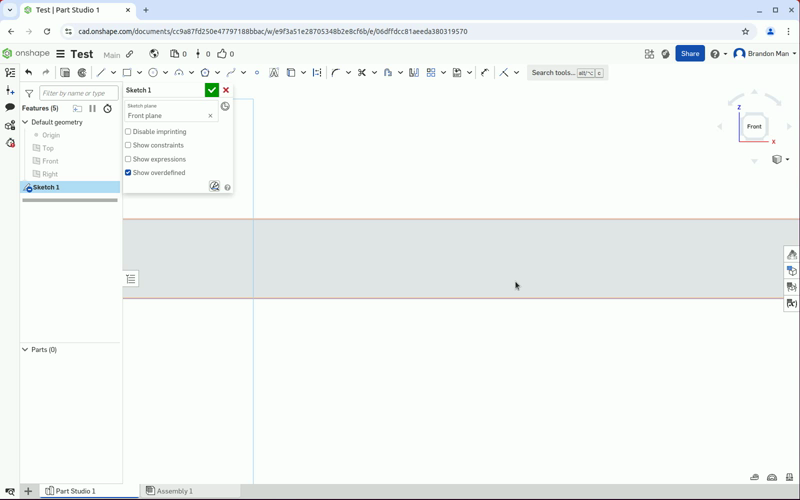
scroll(-6)
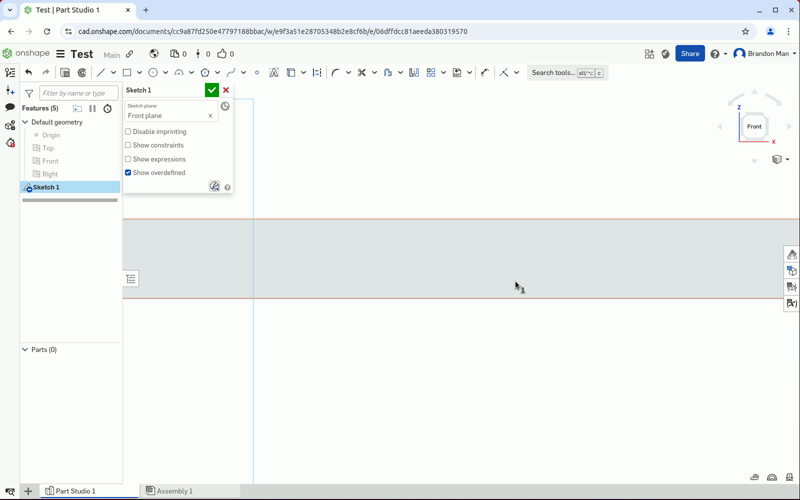
scroll(-6)
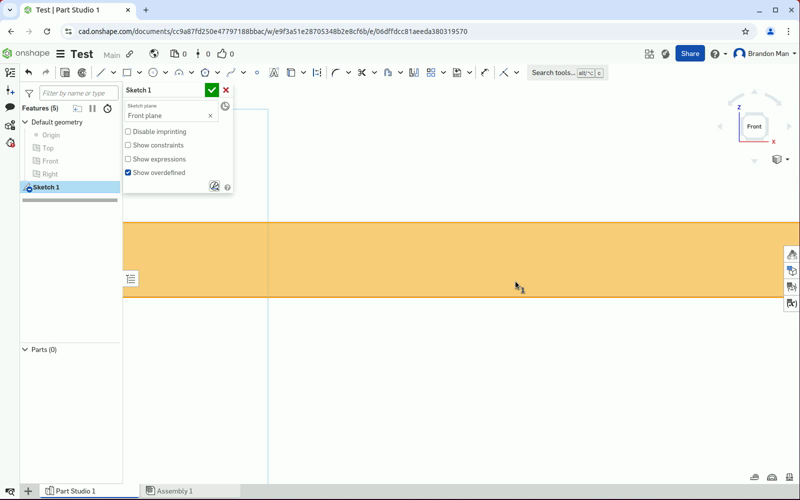
scroll(-6)
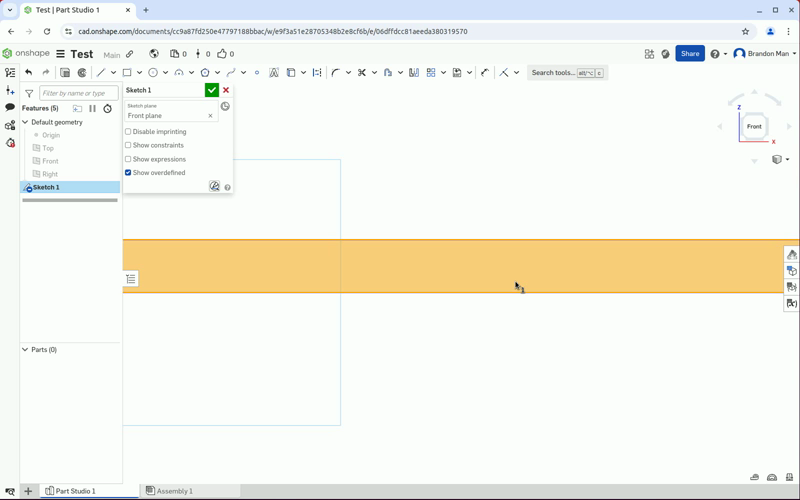
scroll(-6)
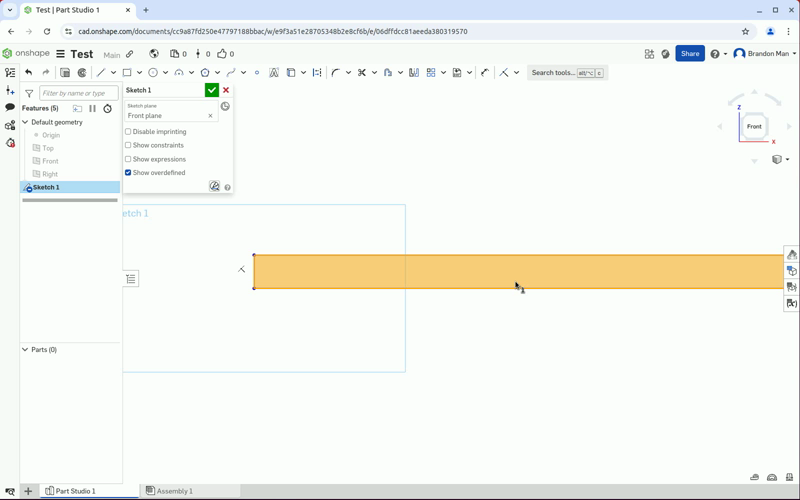
scroll(-6)
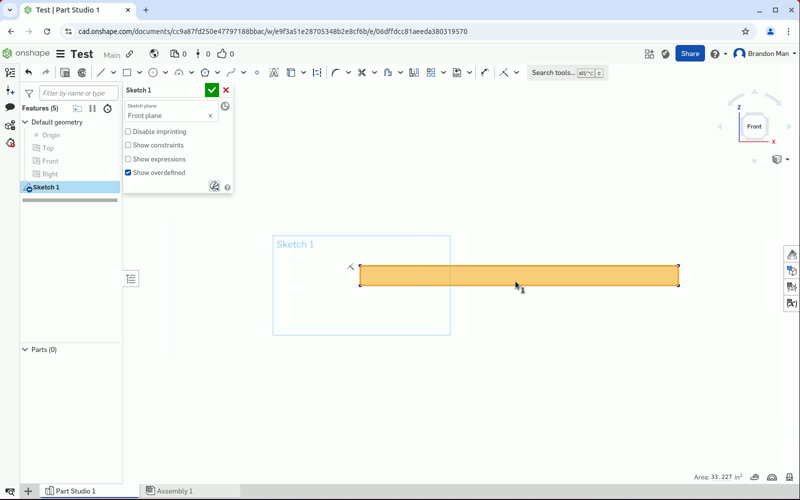
scroll(-6)
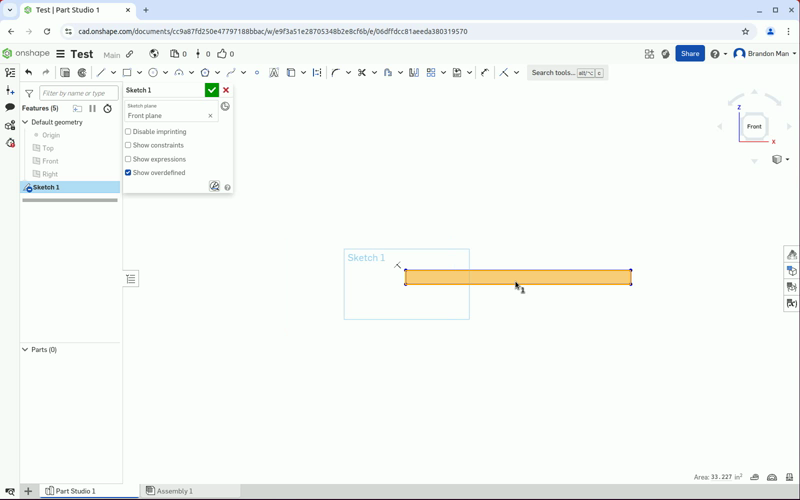
scroll(-6)
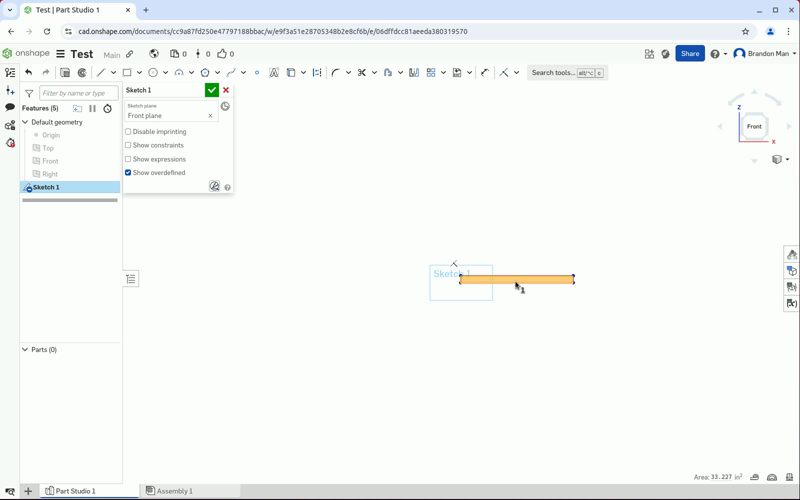
mouse_move(73, 352)
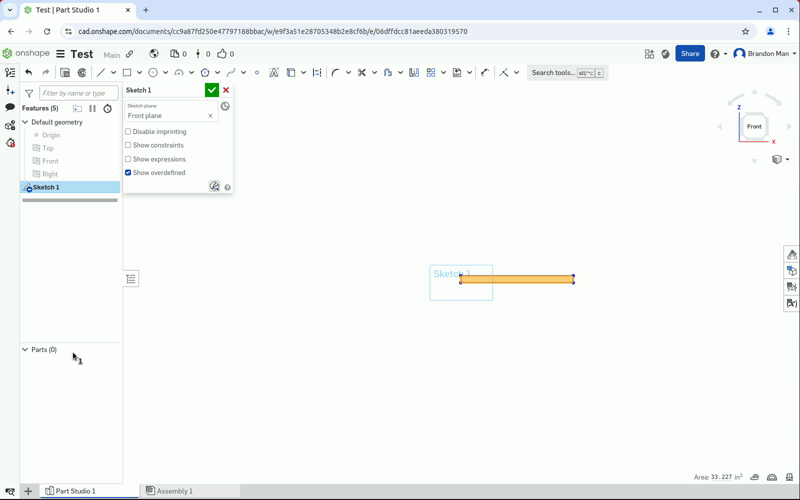
key(shift+y)
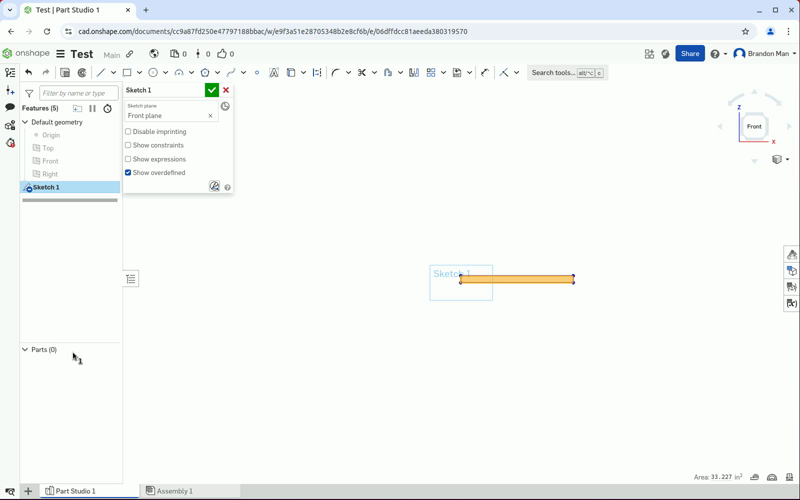
key(shift+e)
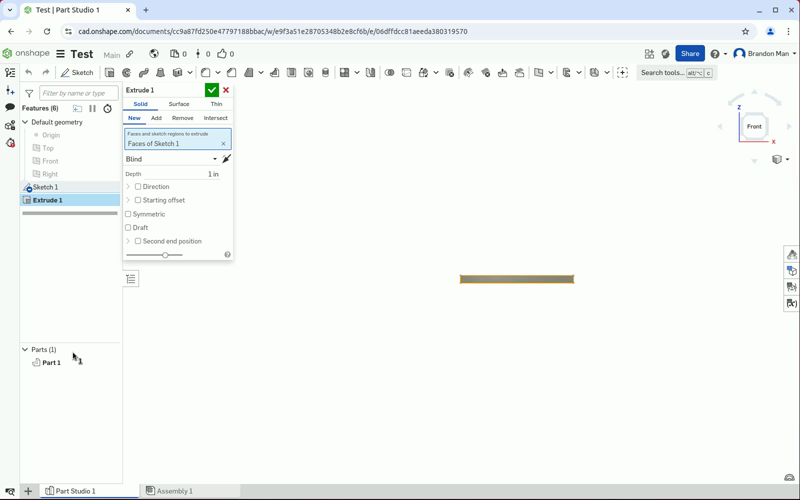
mouse_move(143, 106)
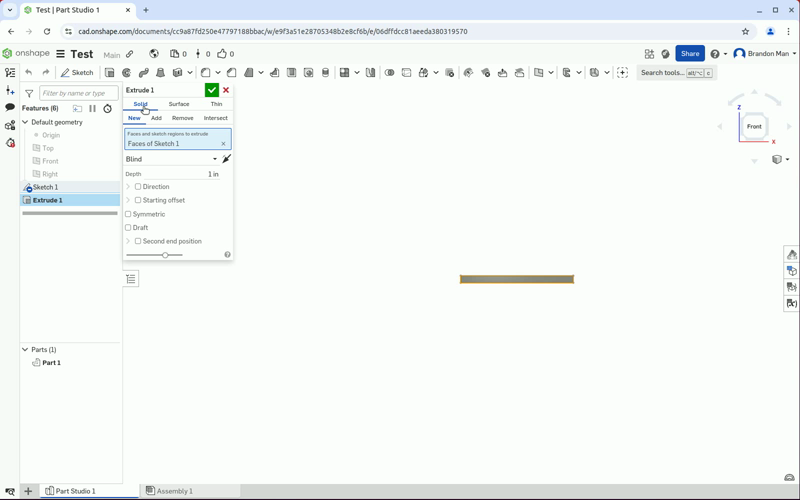
click(143, 106)
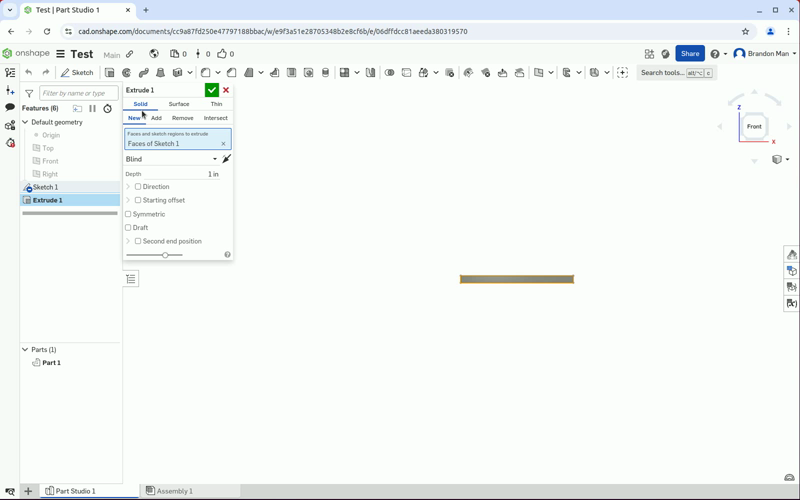
mouse_move(137, 120)
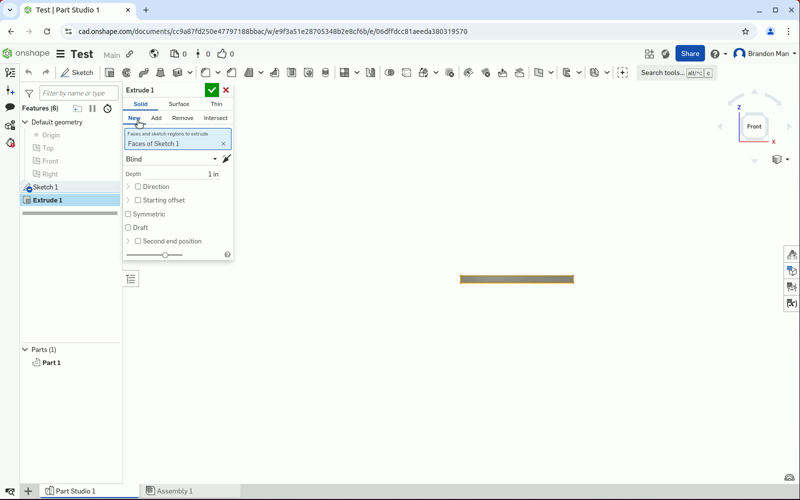
click(137, 120)
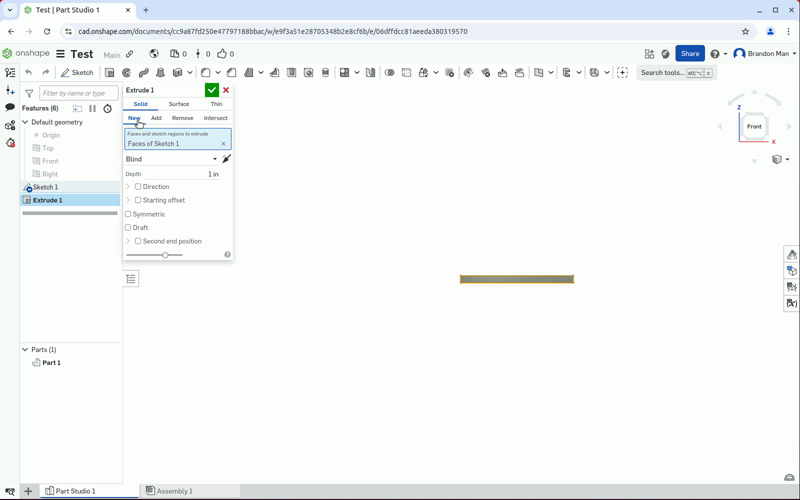
key(tab, 4)
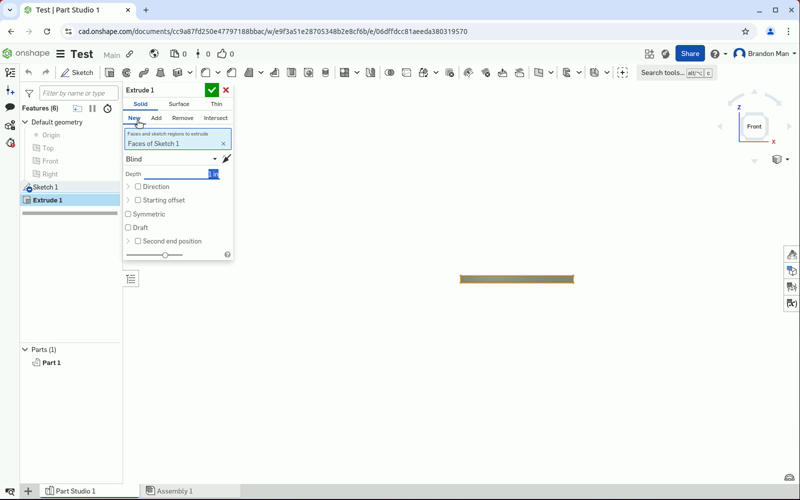
text(10.11)
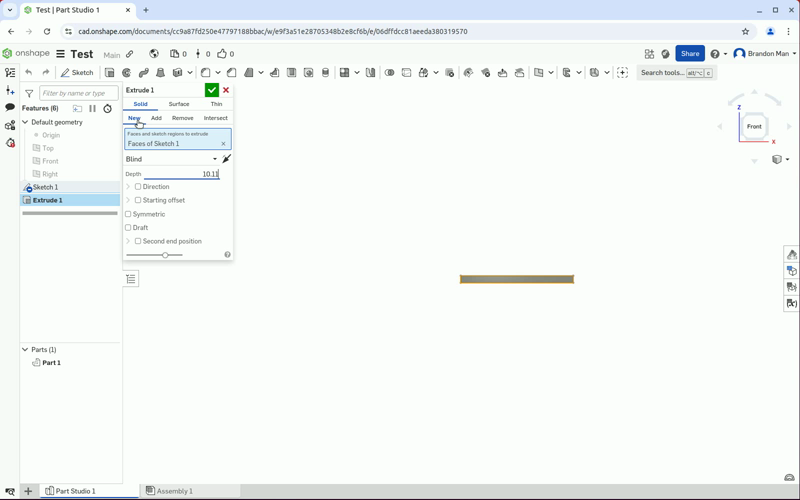
key(enter)
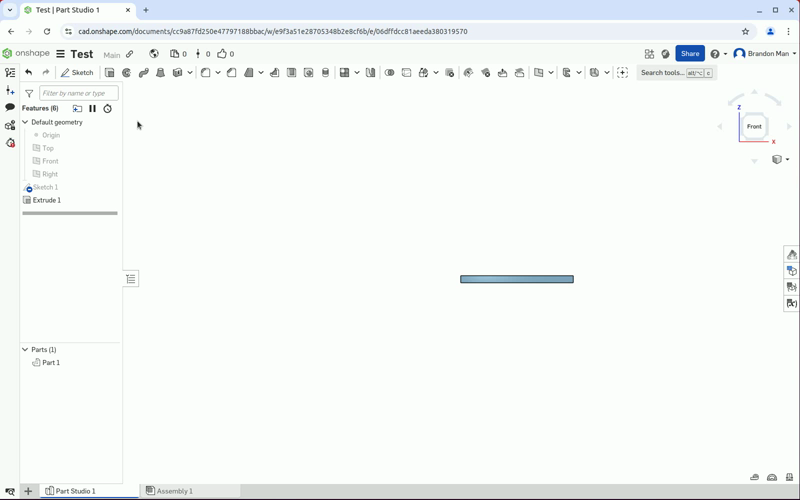
key(shift+h)
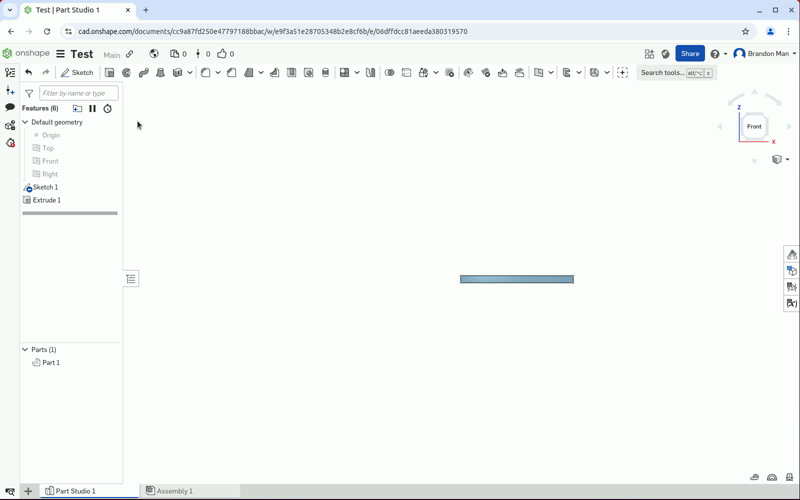
key(shift+h)
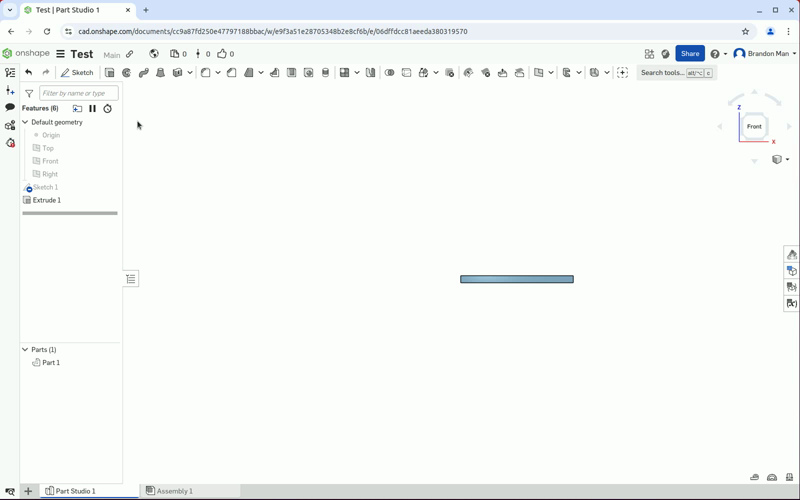
mouse_move(73, 189)
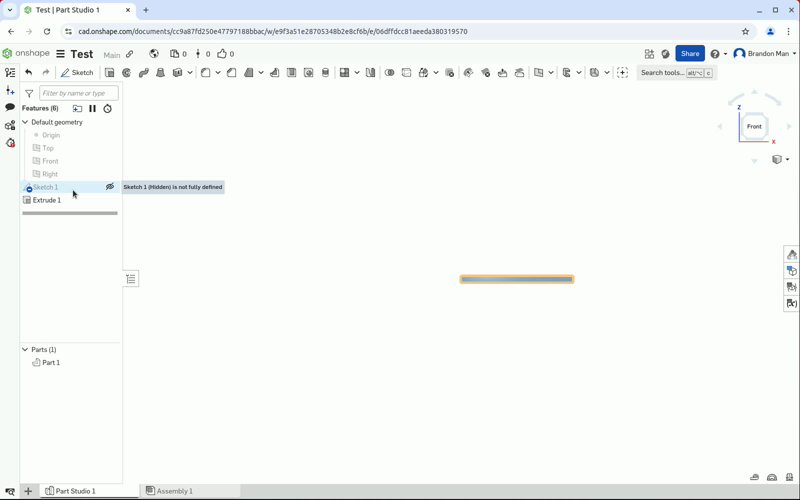
click(73, 189)
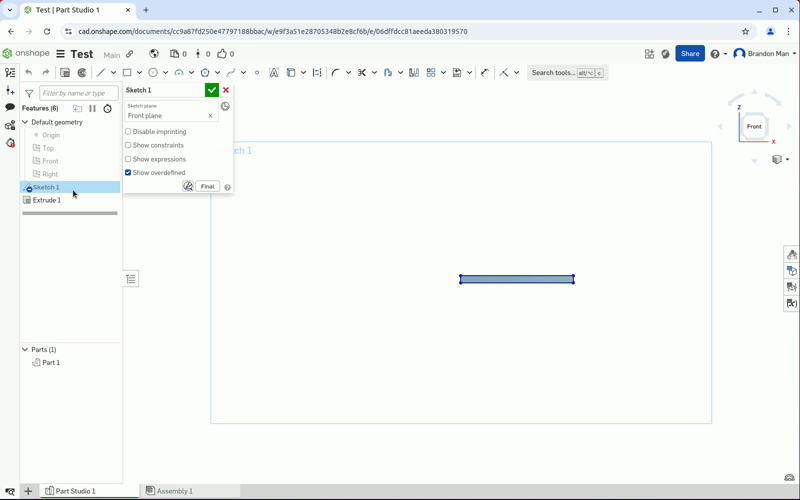
mouse_move(229, 92)
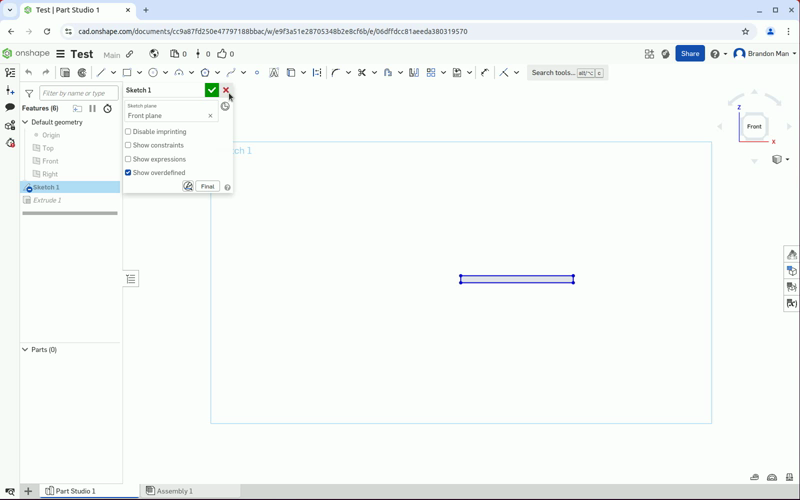
click(229, 92)
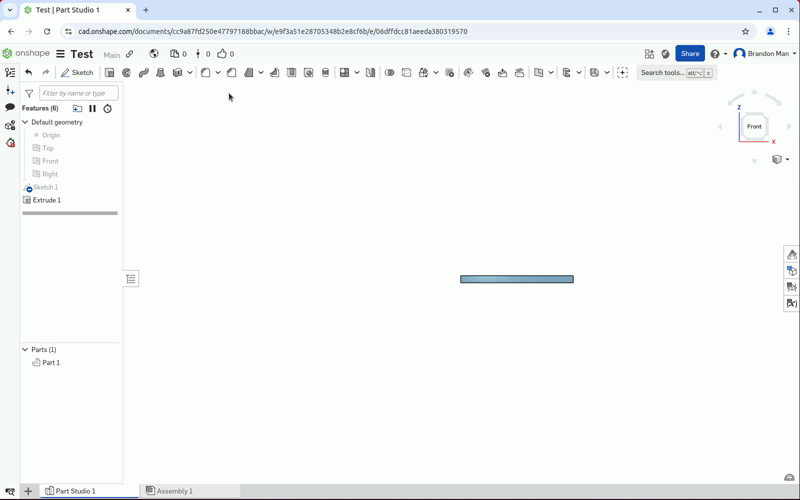
mouse_move(73, 352)
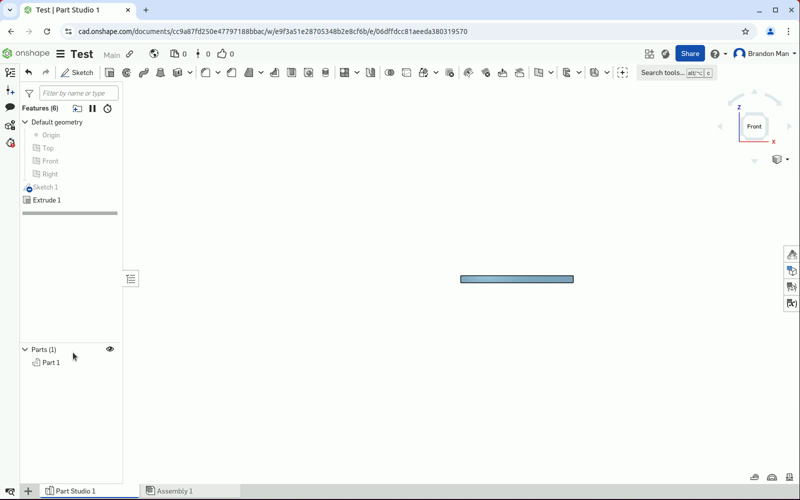
key(y)
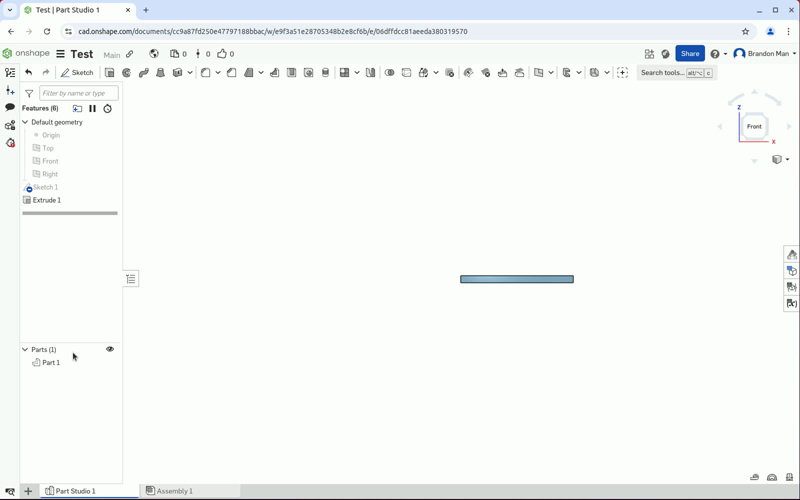
key(shift+p)
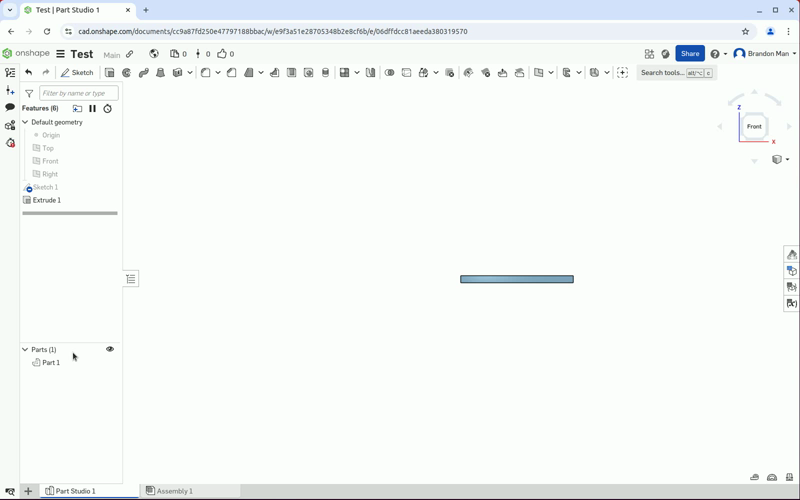
key(space)
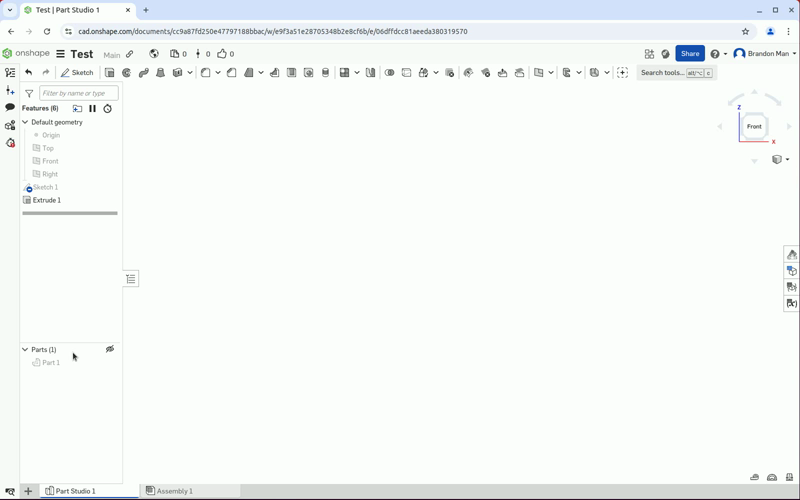
key_down(shift)
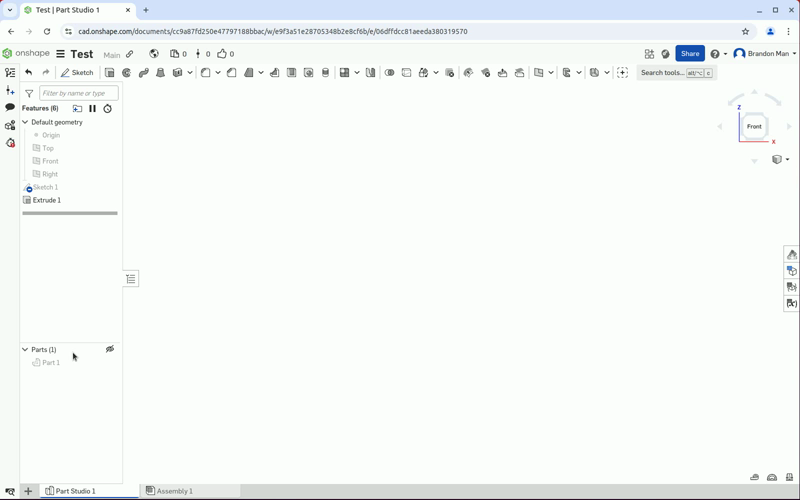
key(left)
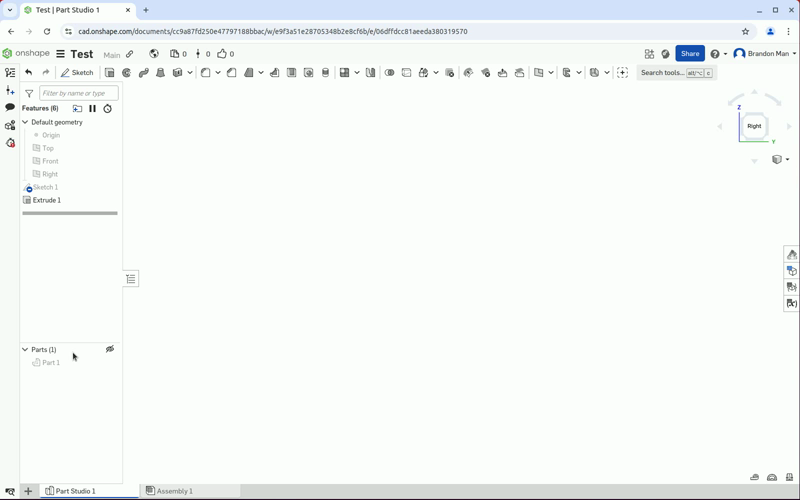
key_up(shift)
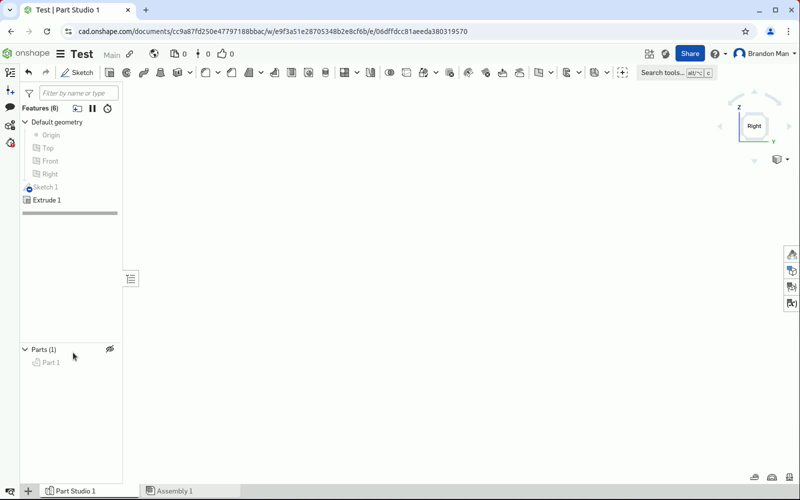
mouse_move(73, 352)
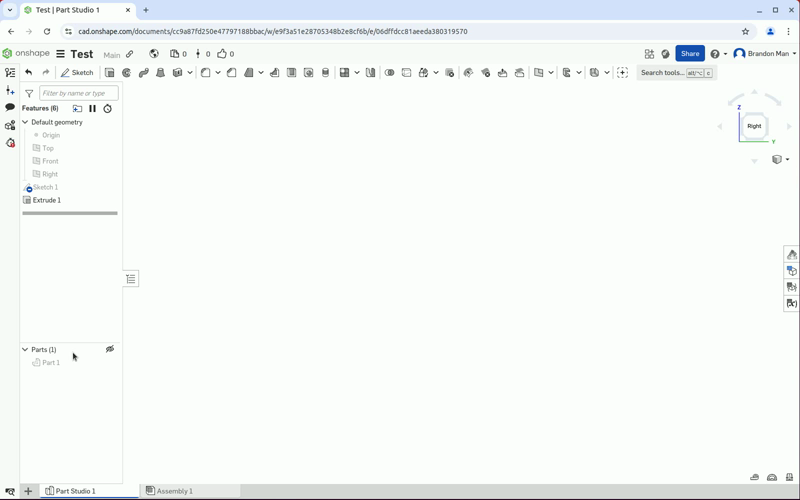
key(shift+y)
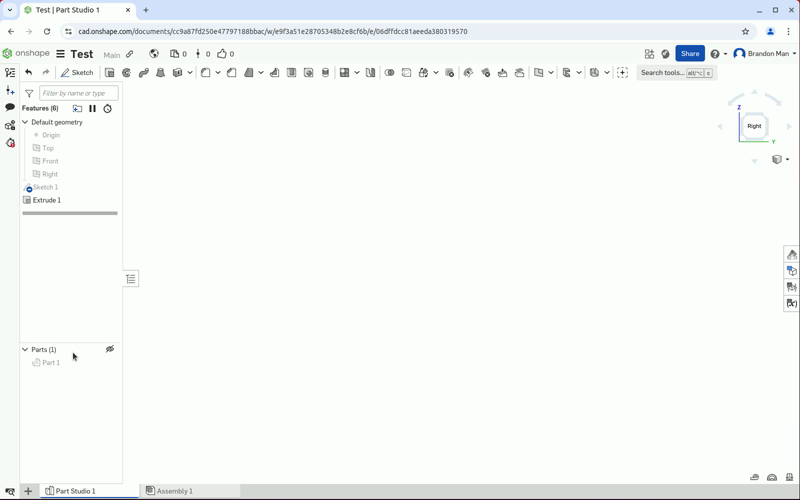
key(shift+s)
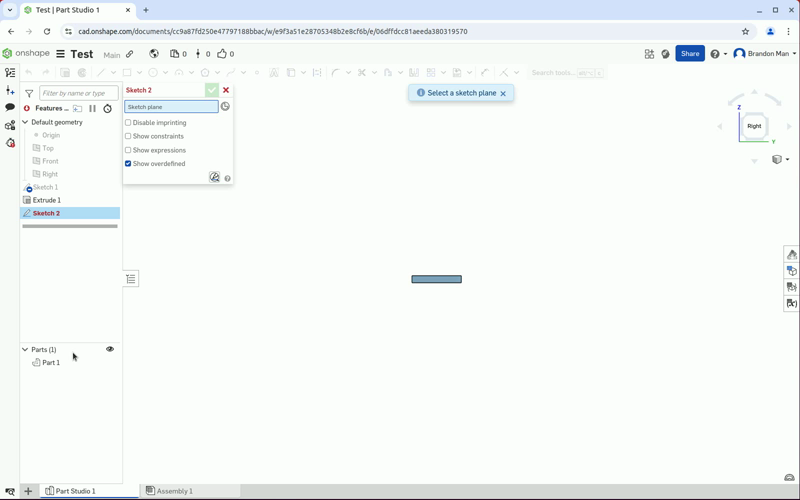
mouse_move(73, 176)
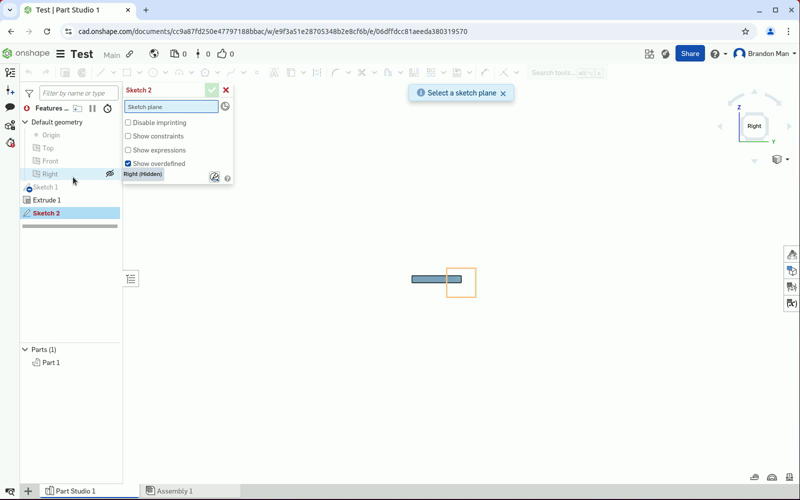
click(73, 176)
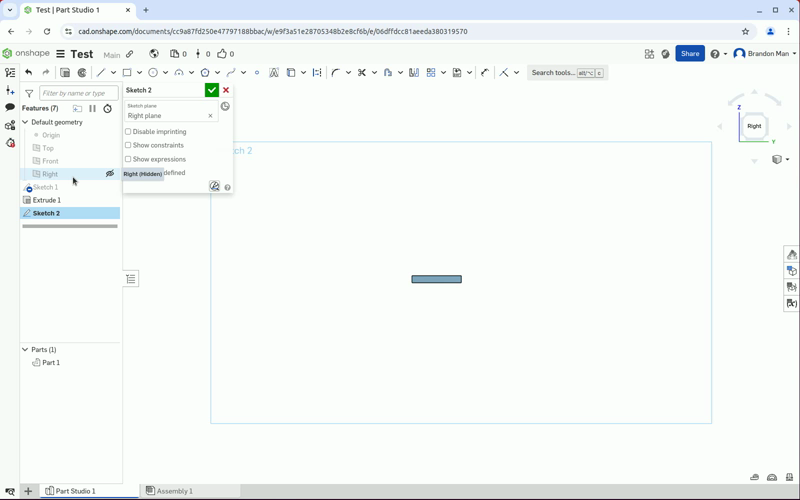
mouse_move(73, 352)
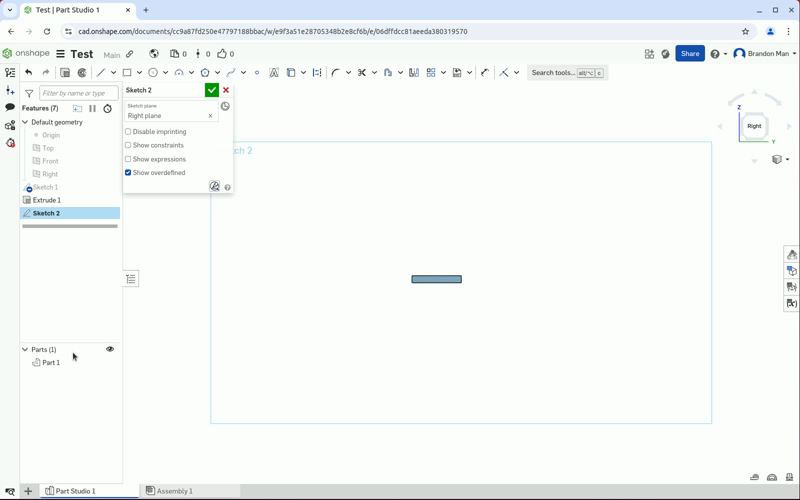
key(y)
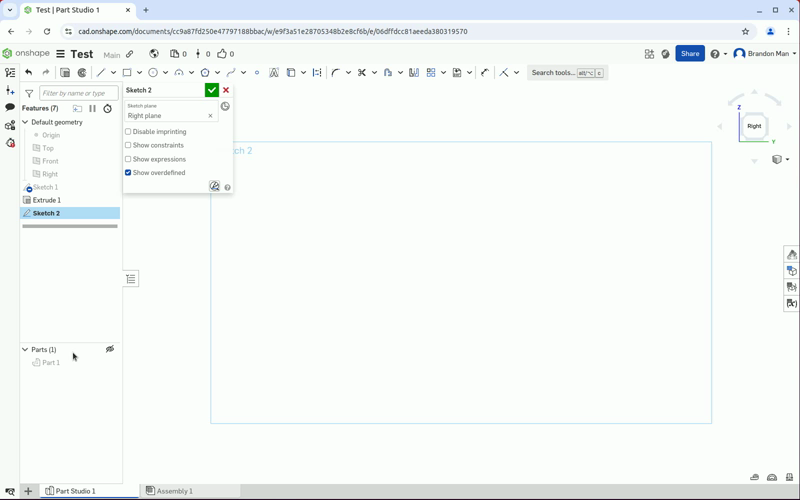
key(l)
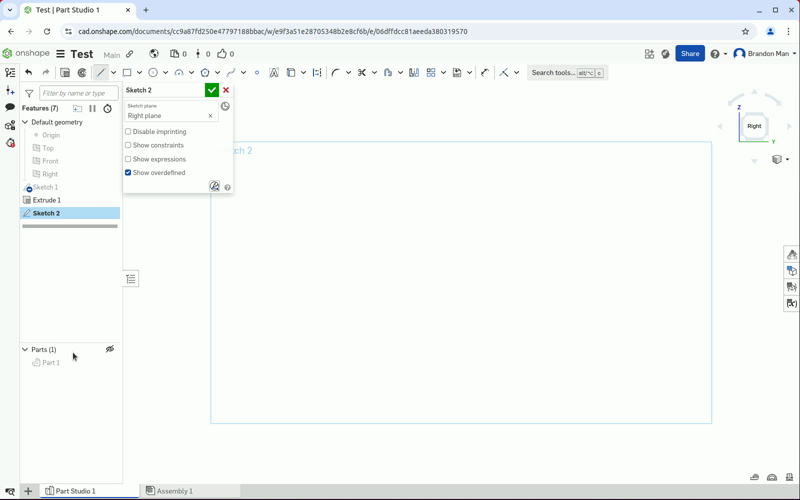
key_down(shift)
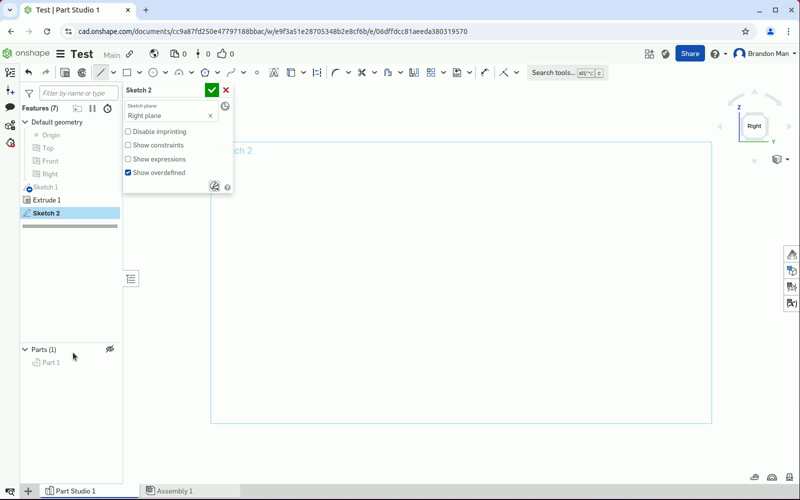
mouse_move(411, 282)
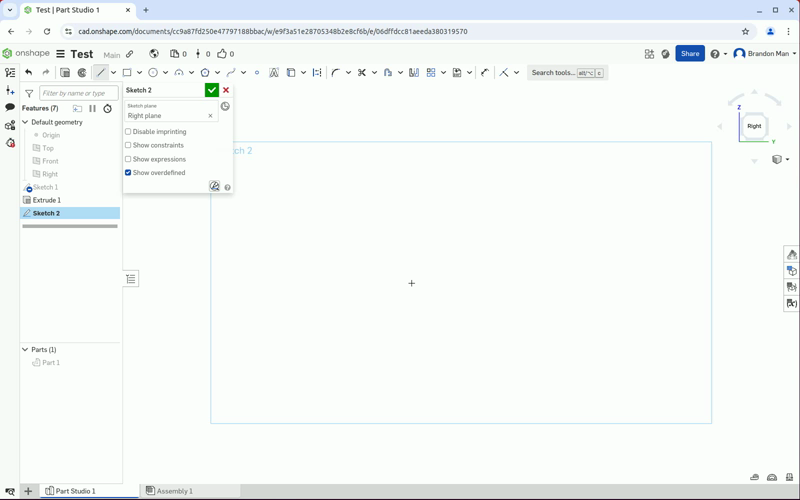
click(411, 282)
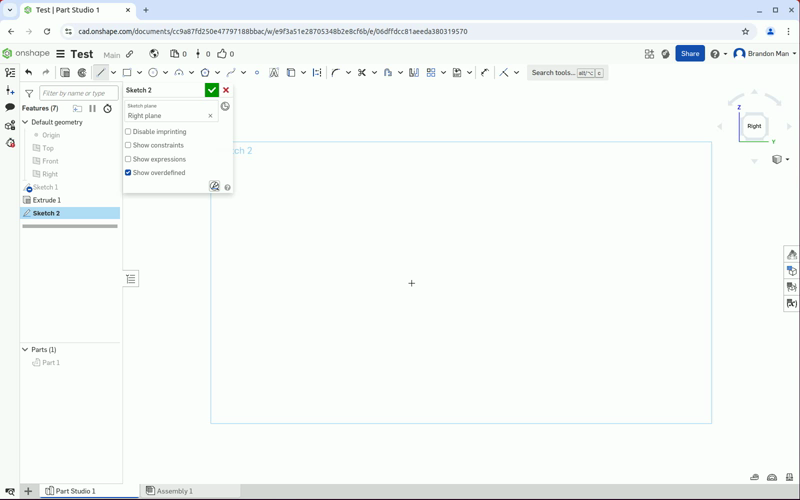
key_up(shift)
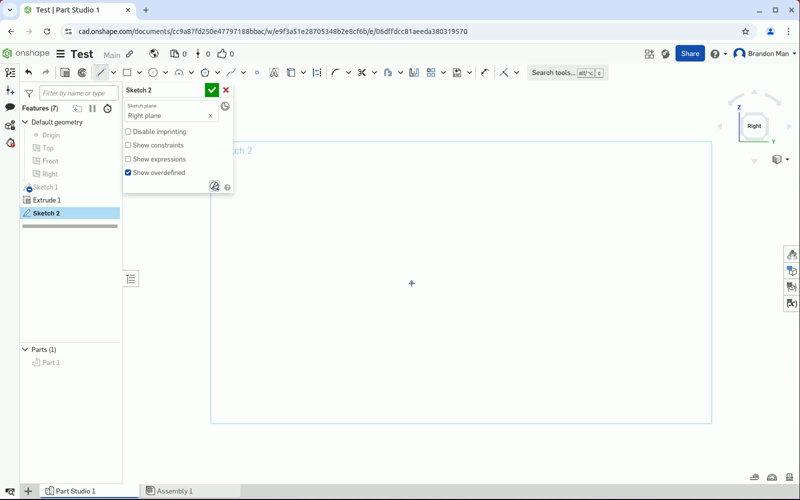
key_down(shift)
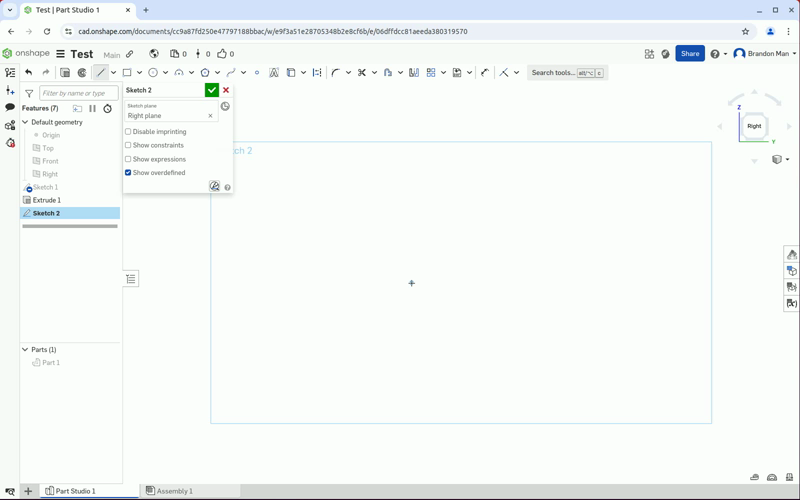
mouse_move(441, 282)
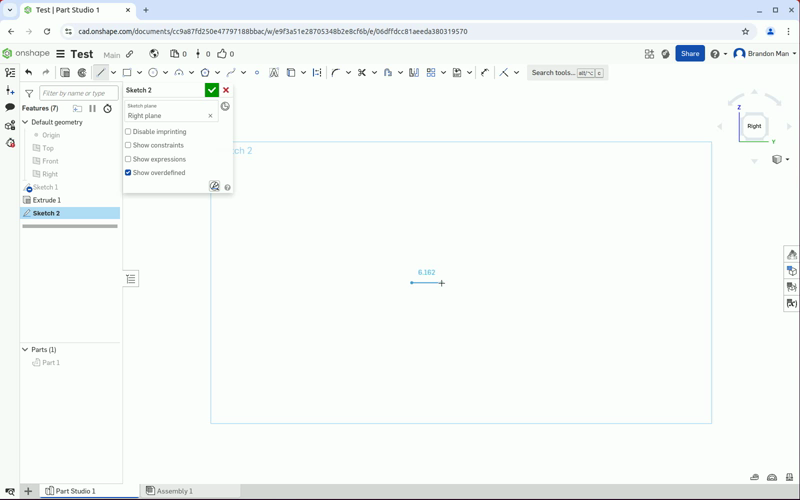
mouse_move(460, 282)
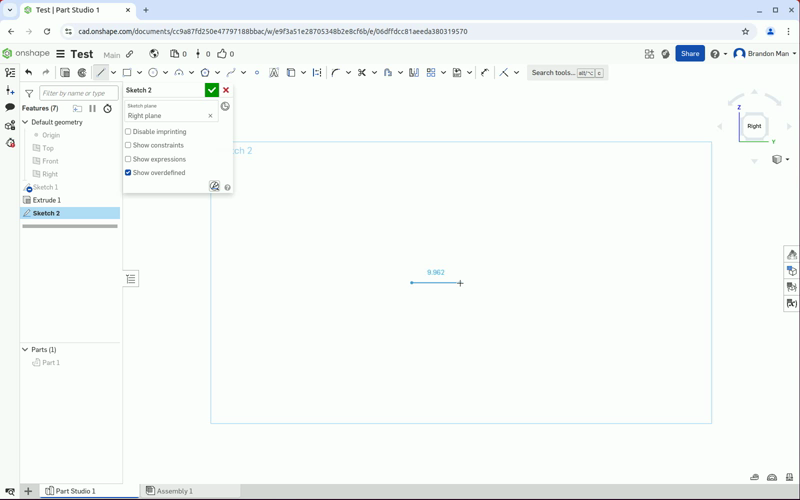
click(460, 282)
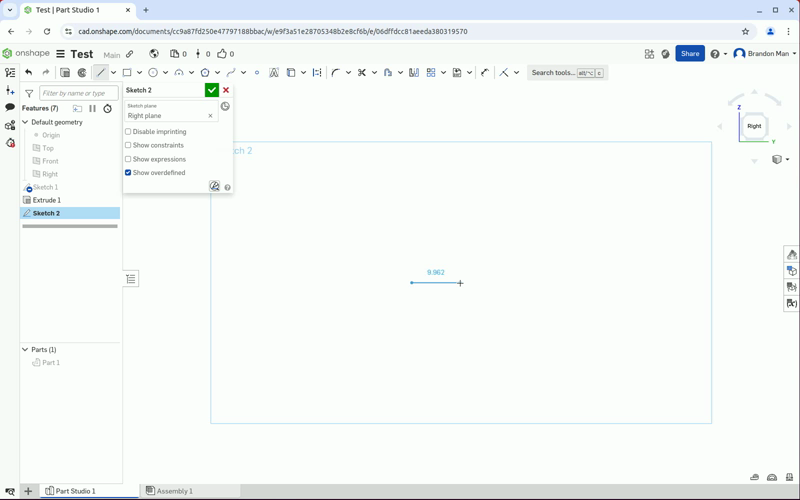
key_up(shift)
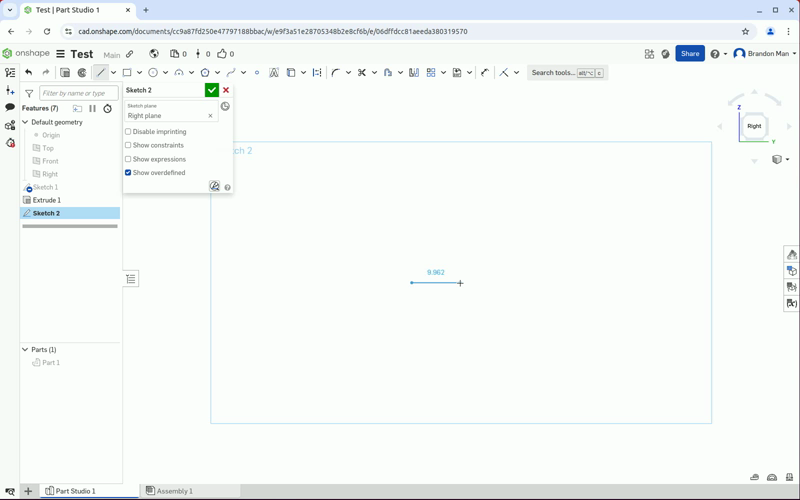
key_down(shift)
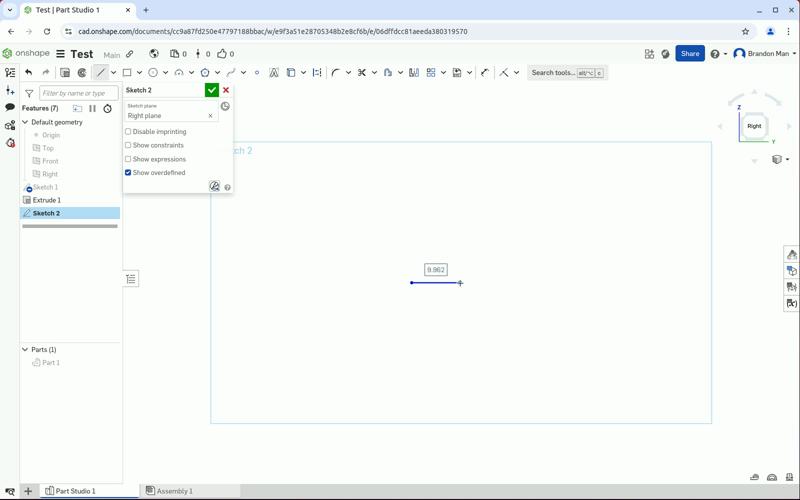
mouse_move(460, 222)
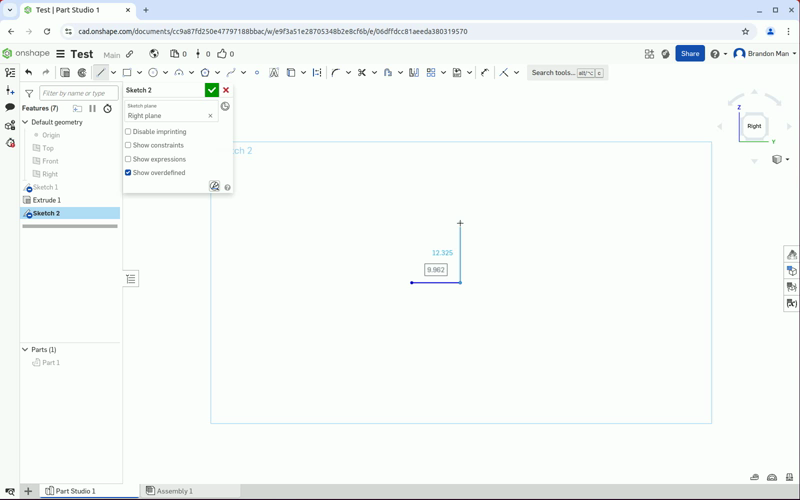
click(460, 222)
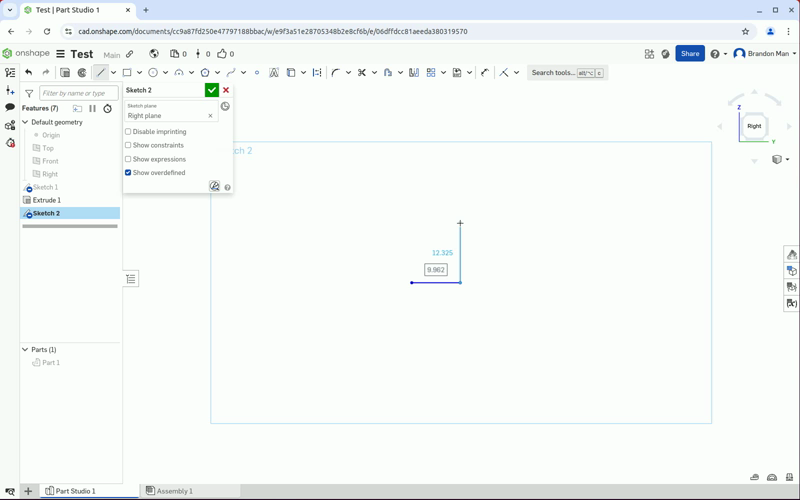
key_up(shift)
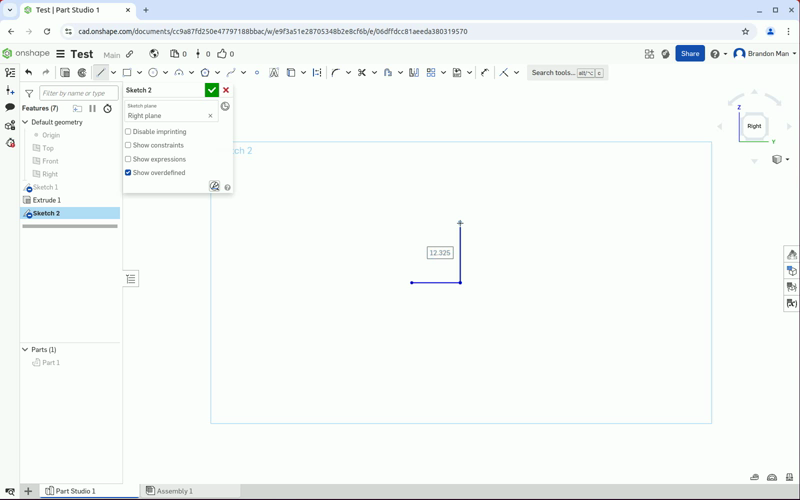
key_down(shift)
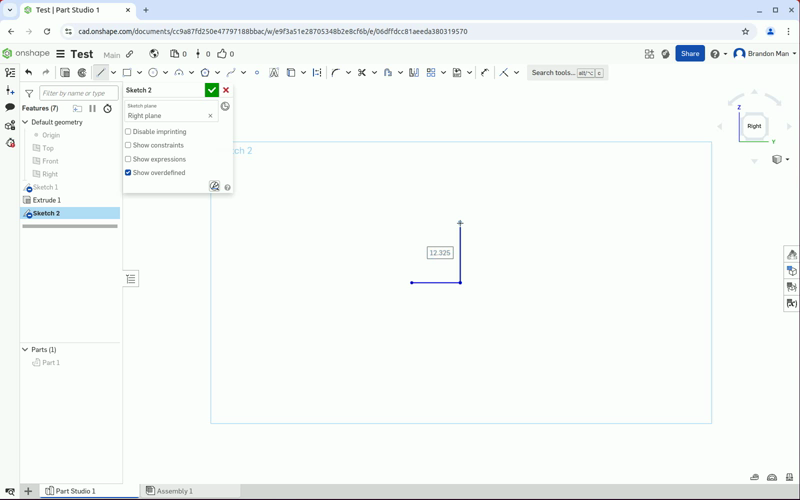
mouse_move(490, 222)
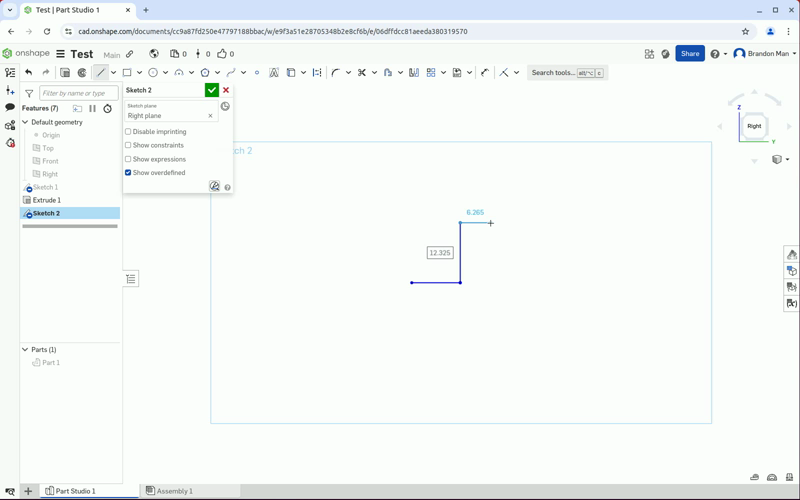
mouse_move(411, 222)
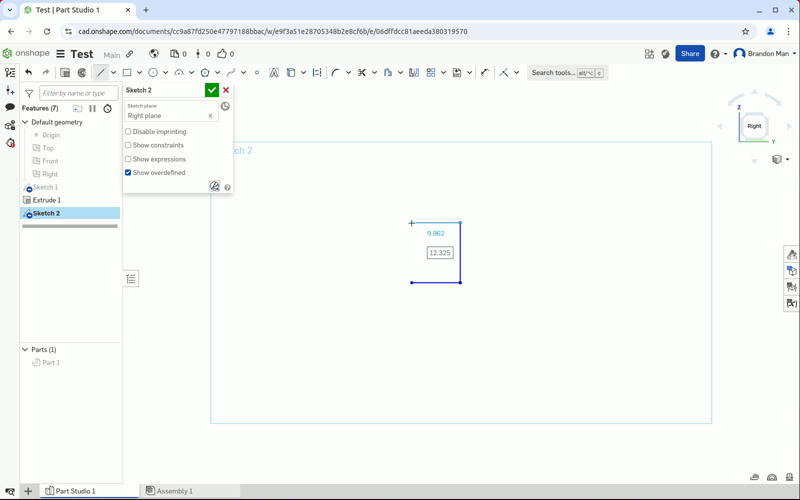
click(411, 222)
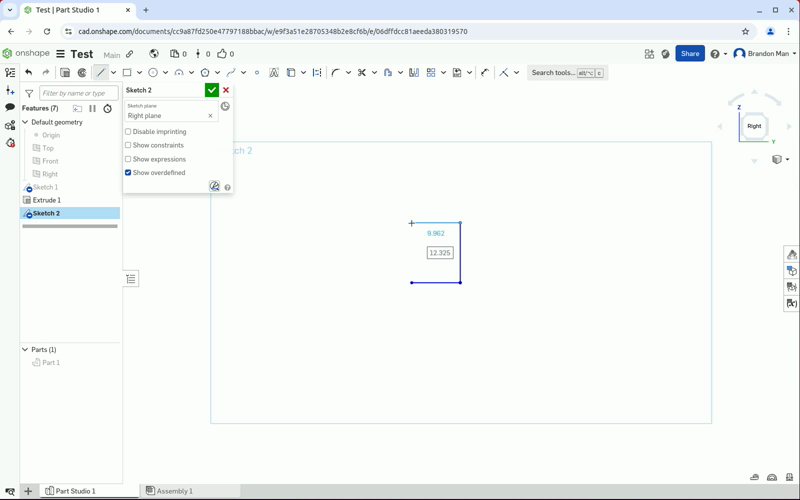
key_up(shift)
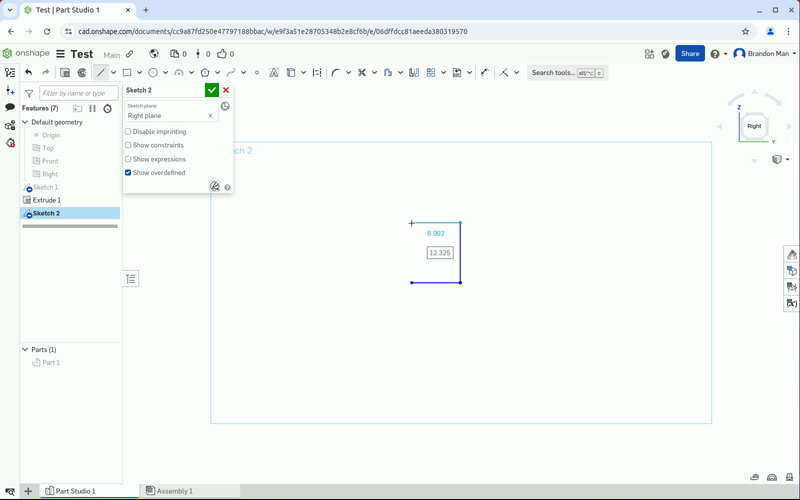
key_down(shift)
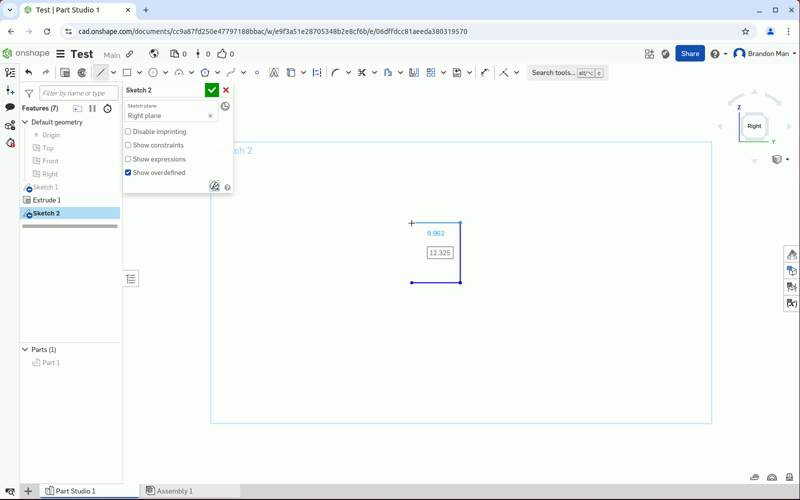
mouse_move(411, 282)
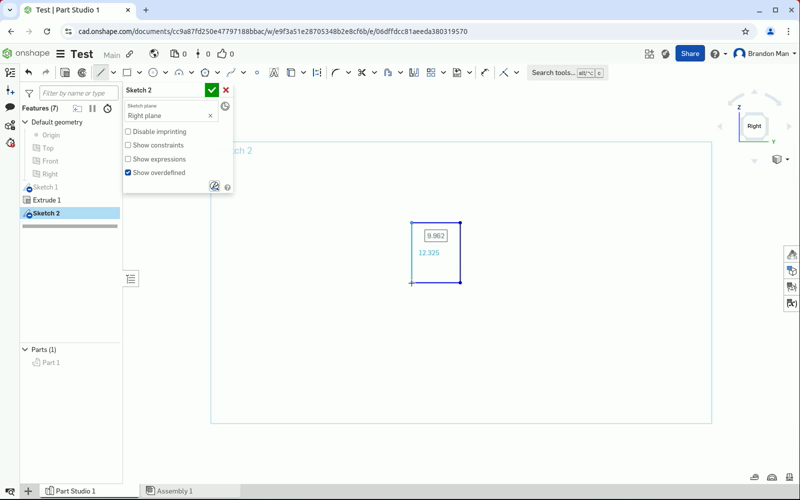
key_up(shift)
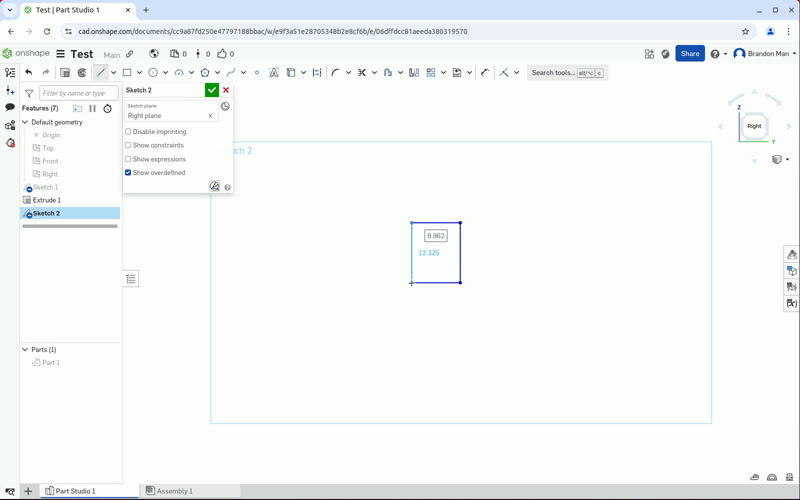
click(411, 282)
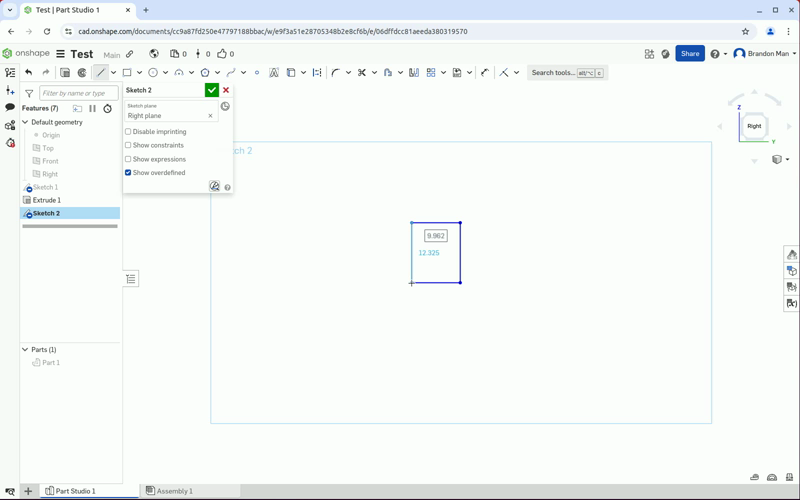
key(esc)
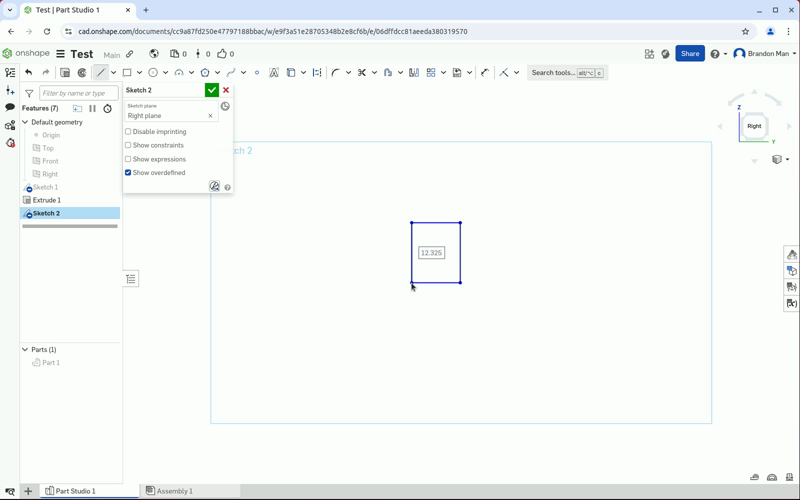
mouse_move(447, 253)
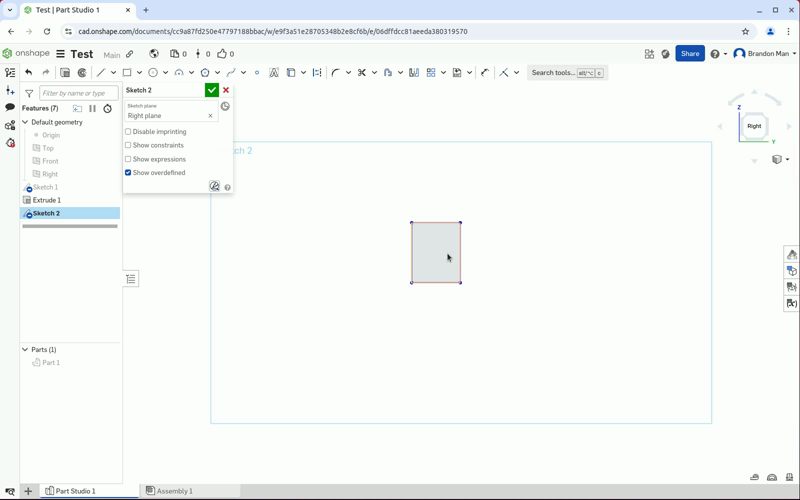
click(447, 253)
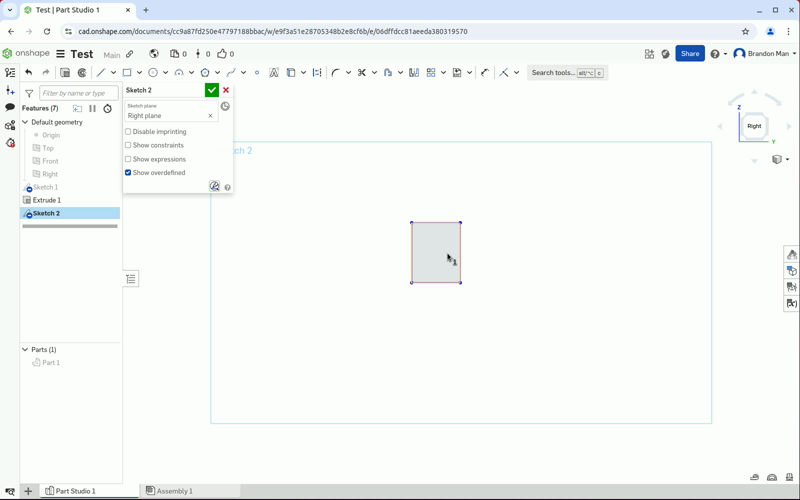
mouse_move(73, 352)
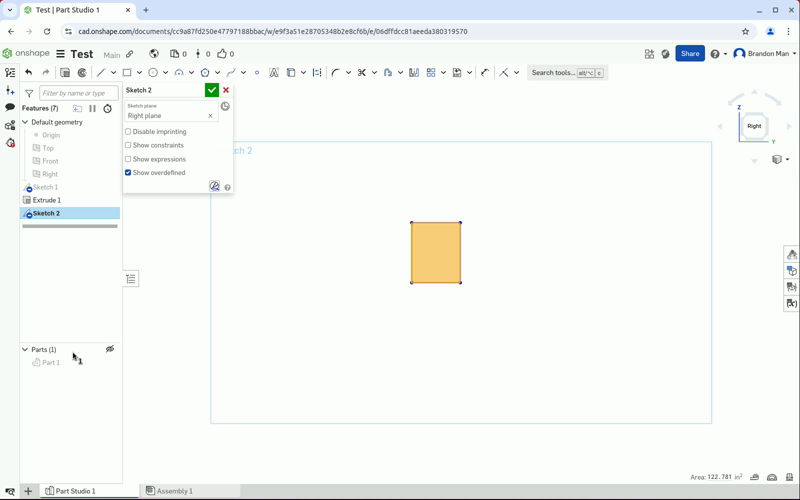
key(shift+y)
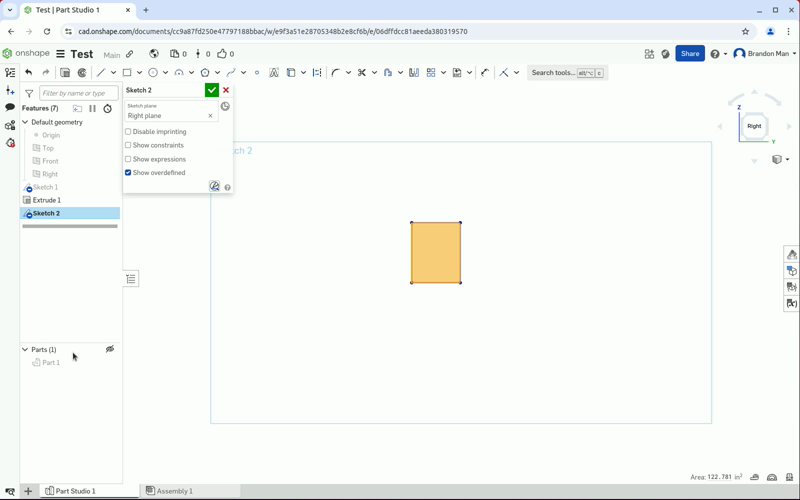
key(shift+e)
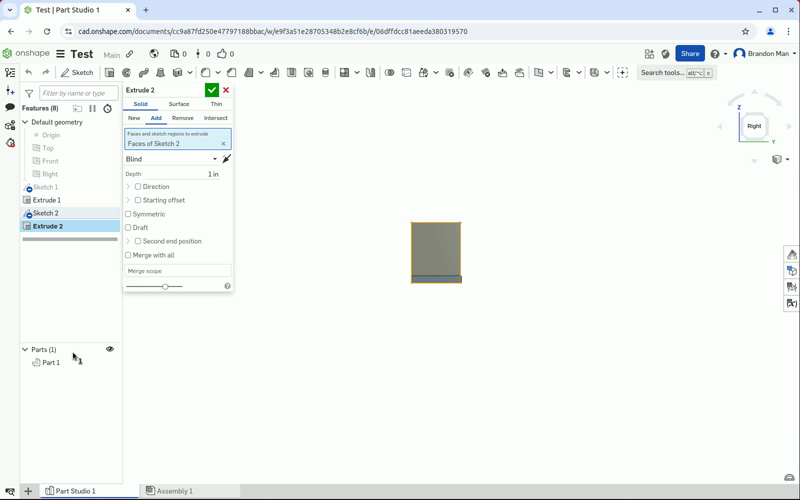
mouse_move(143, 106)
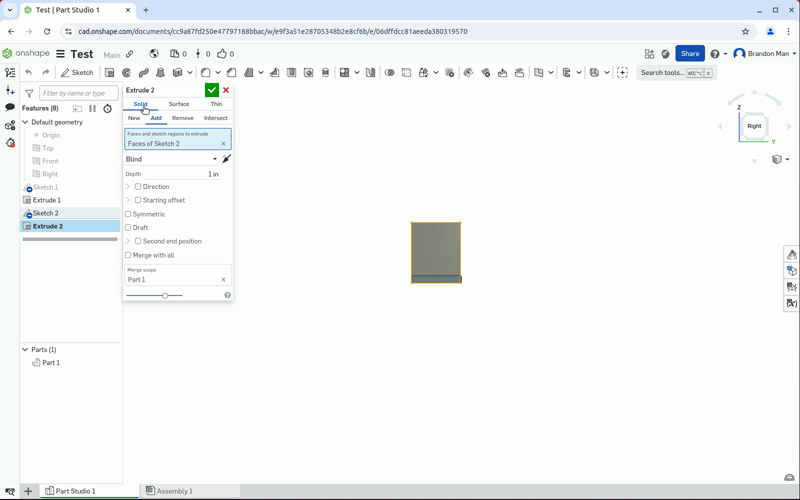
click(143, 106)
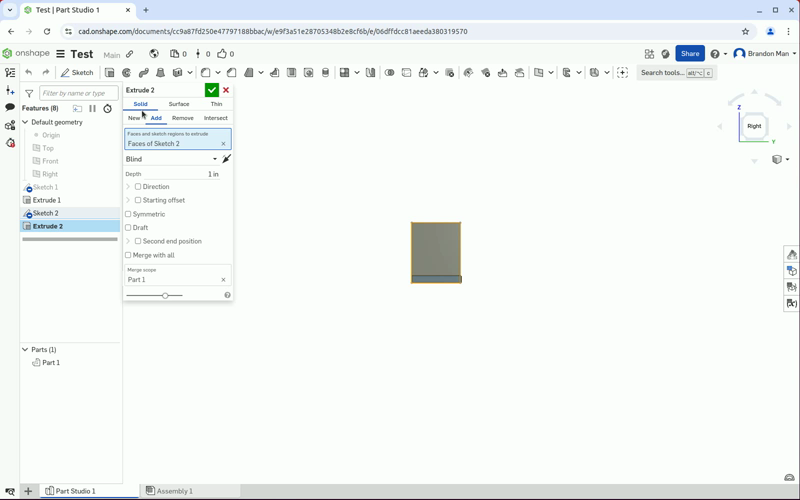
mouse_move(137, 120)
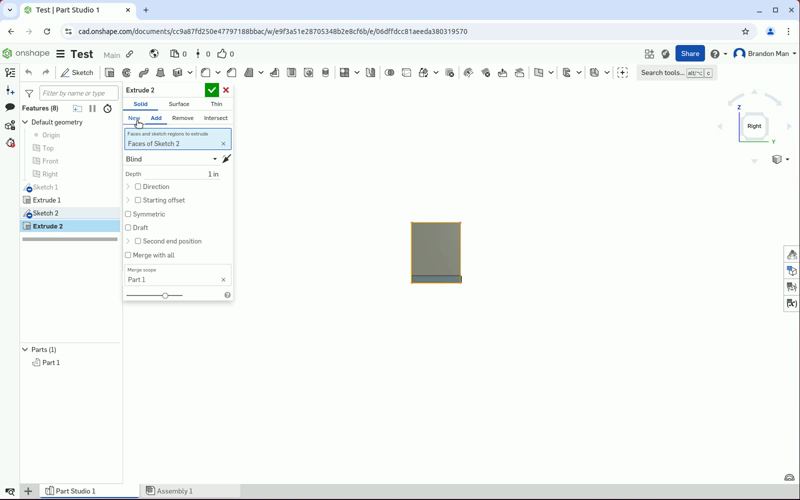
click(137, 120)
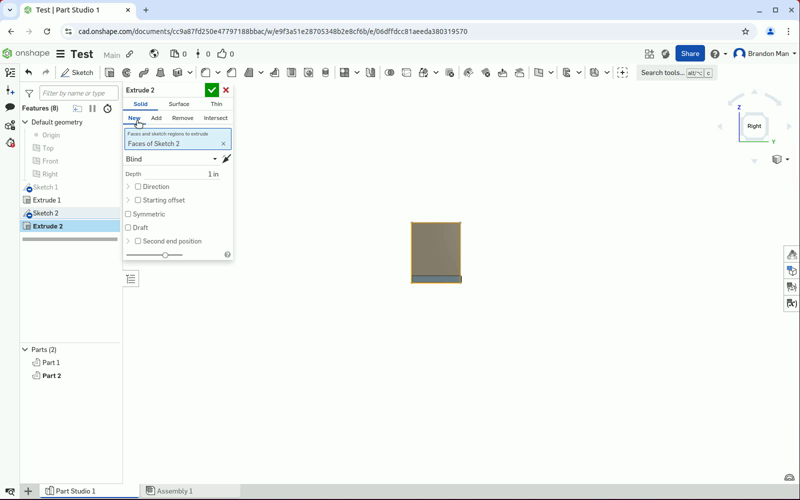
key(tab, 4)
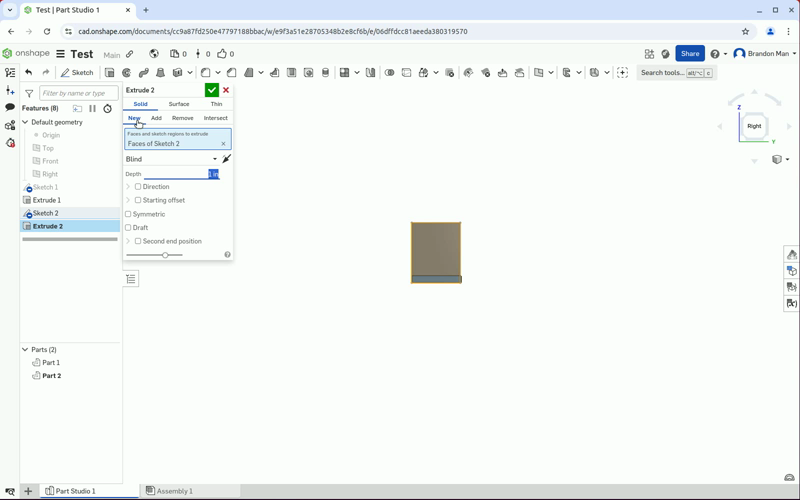
text(3.129)
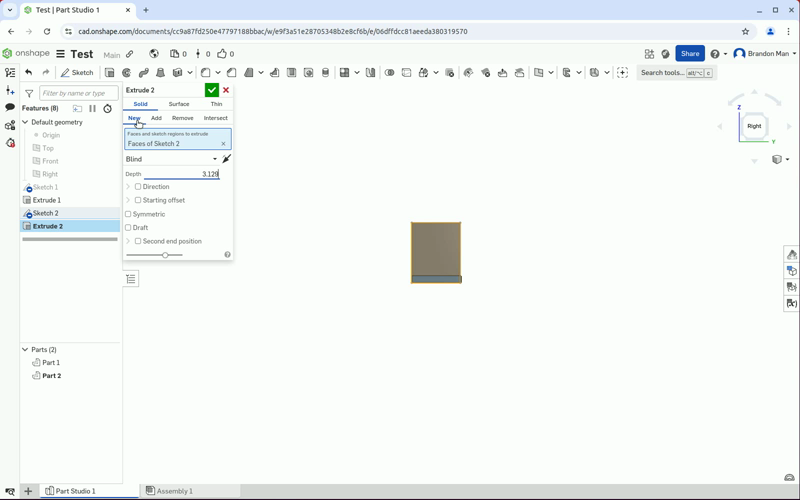
key(enter)
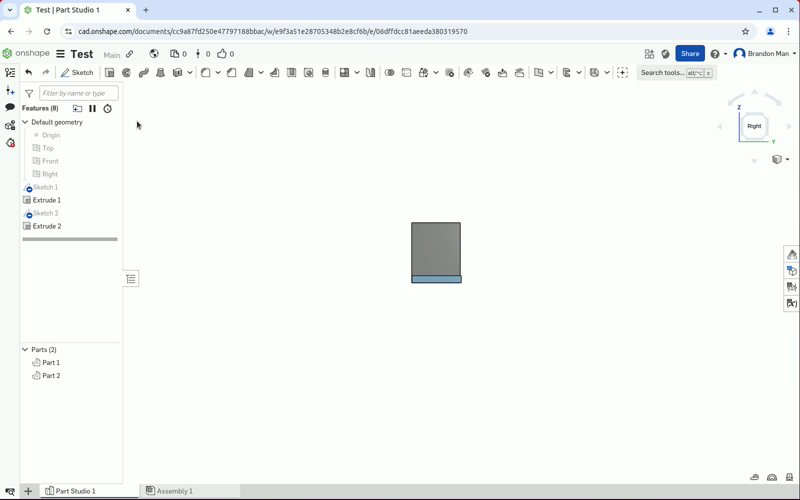
key(shift+h)
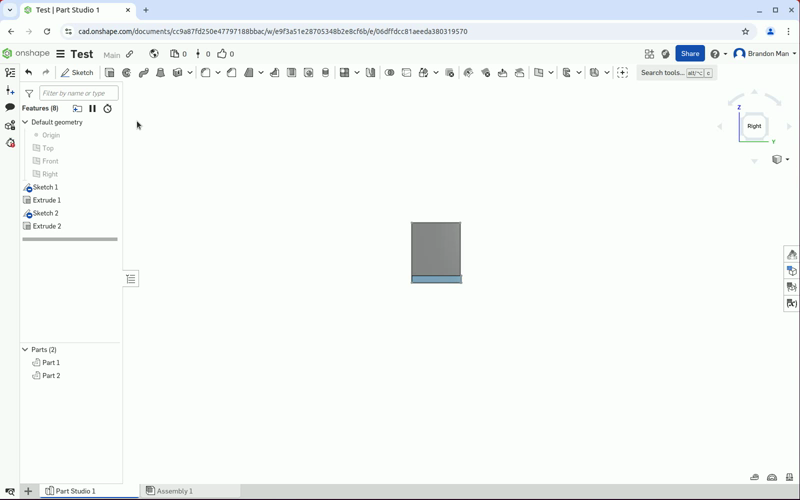
key(shift+h)
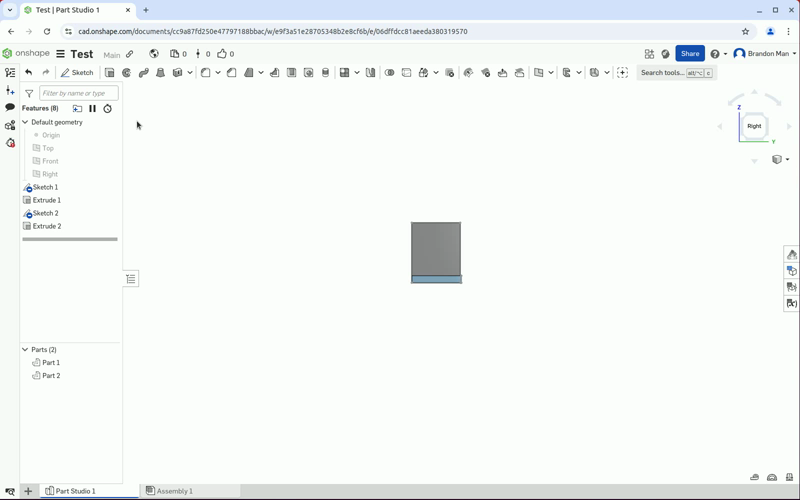
key(shift+7)
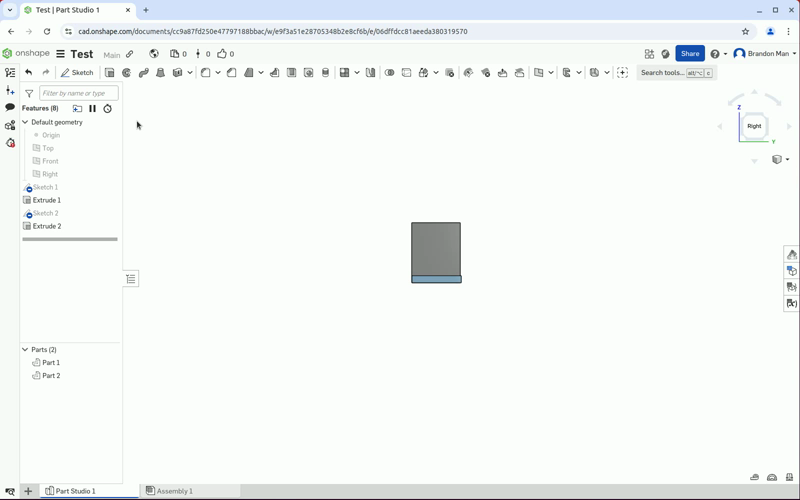
key(right, 2)
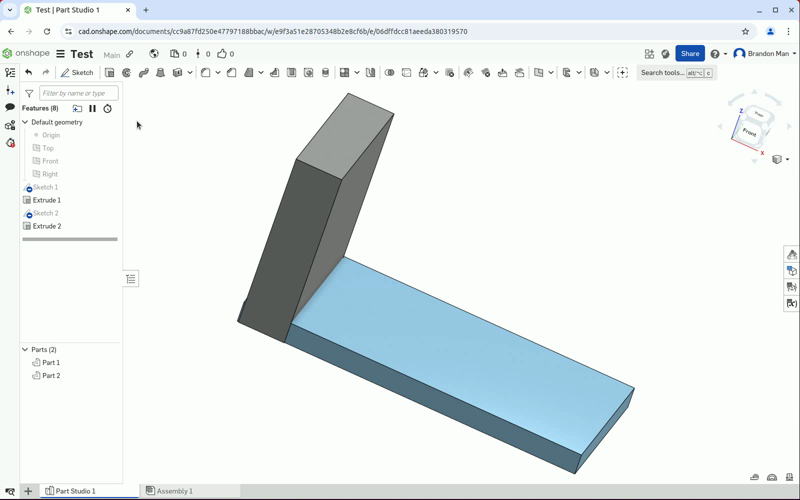
key(down, 2)
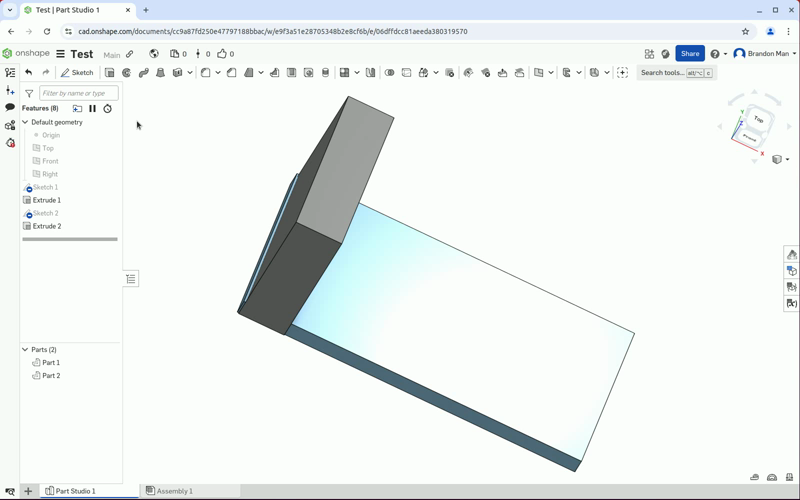
key(up, 2)
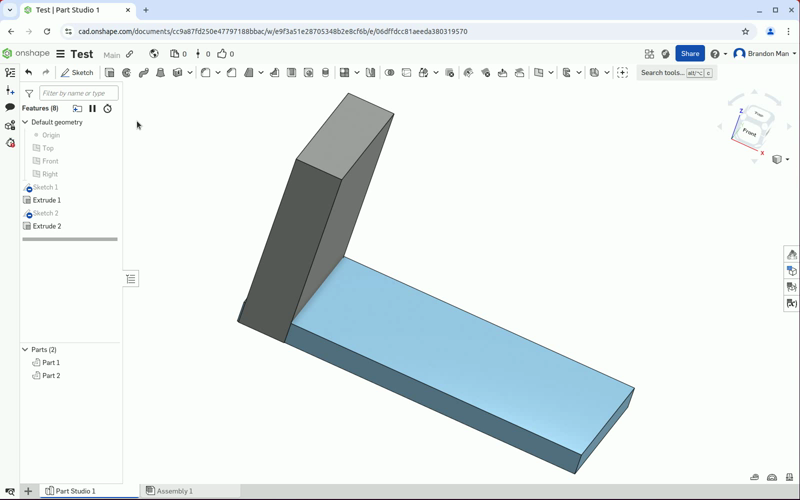
key(left, 2)
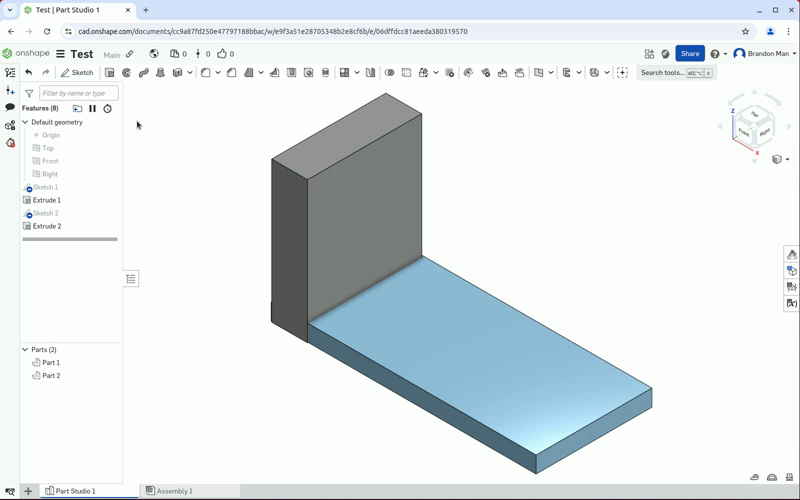
mouse_move(73, 189)
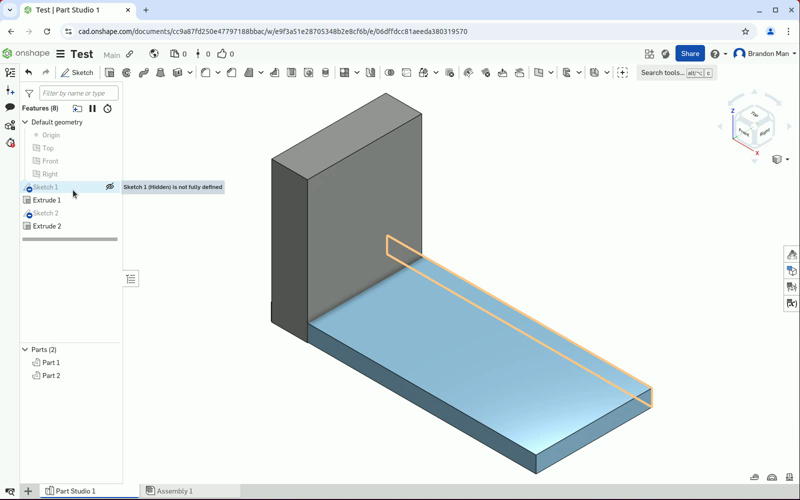
click(73, 189)